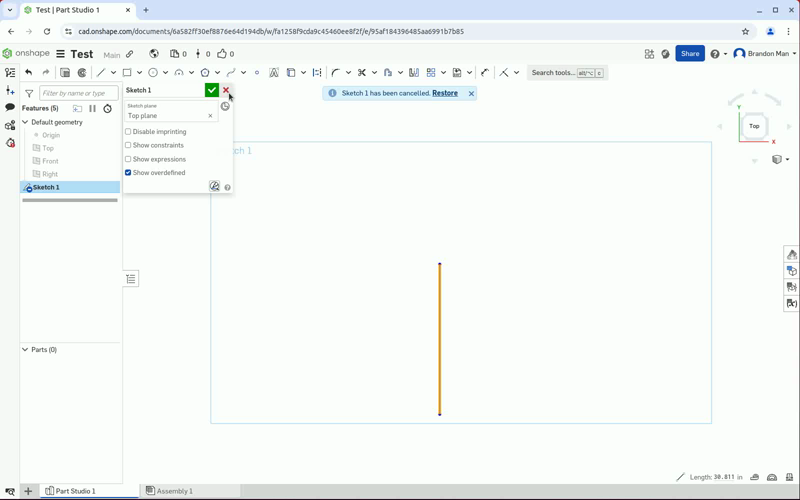
key(shift+h)
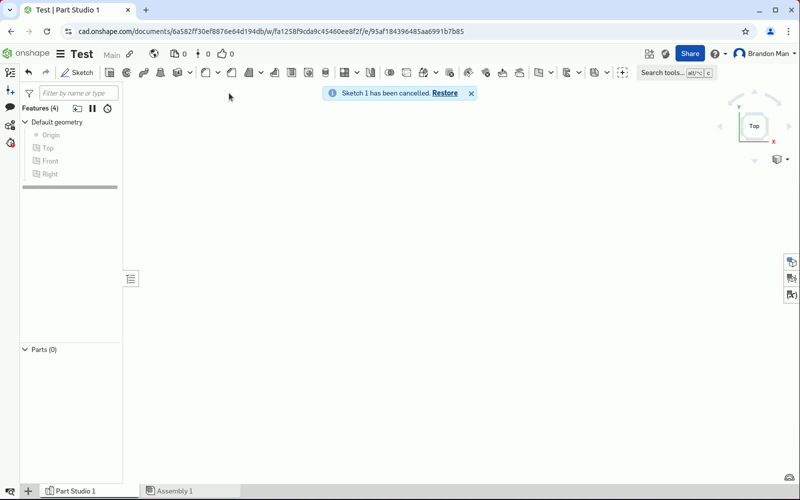
mouse_move(73, 352)
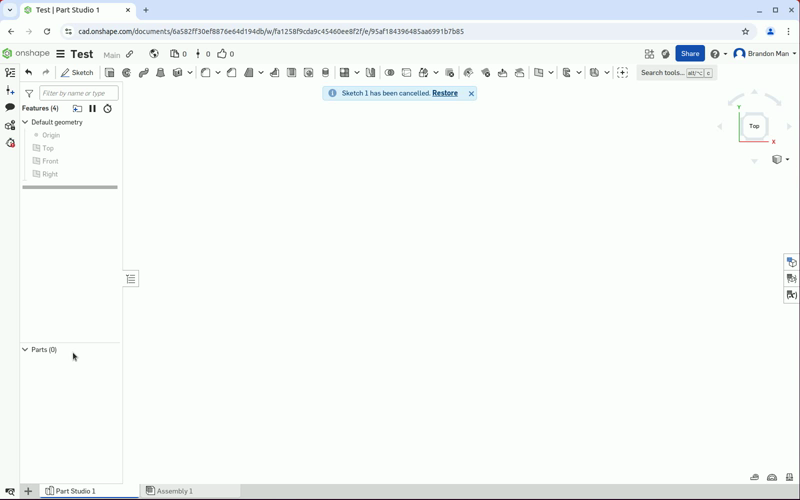
key(y)
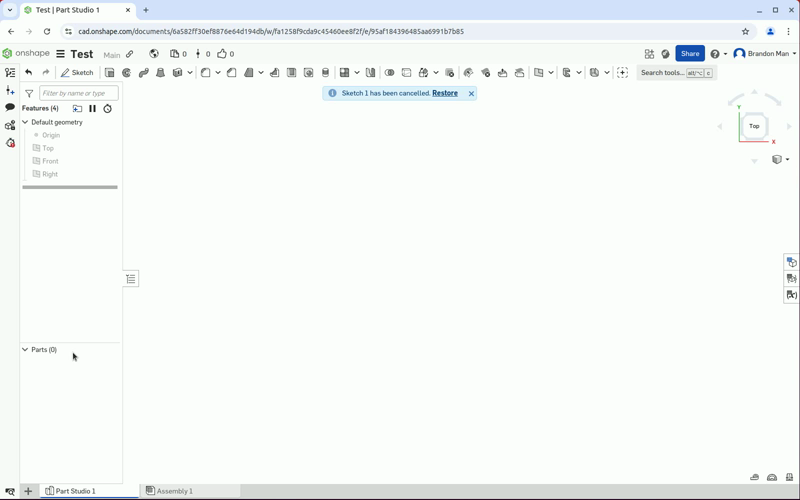
key(shift+p)
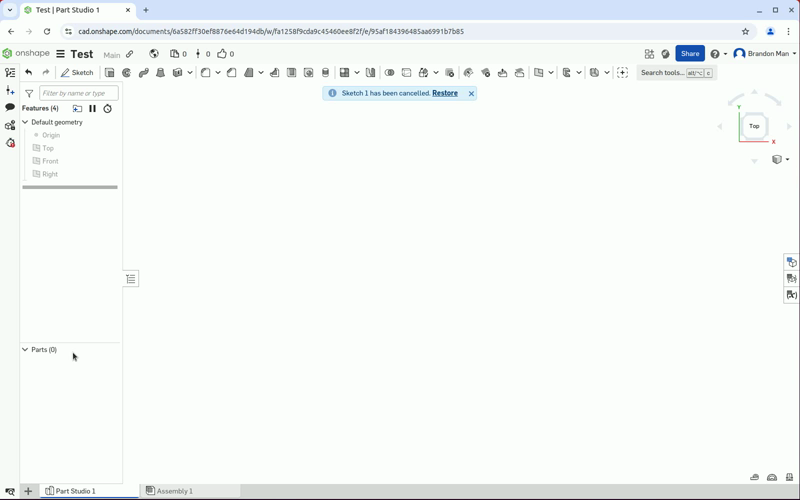
key(space)
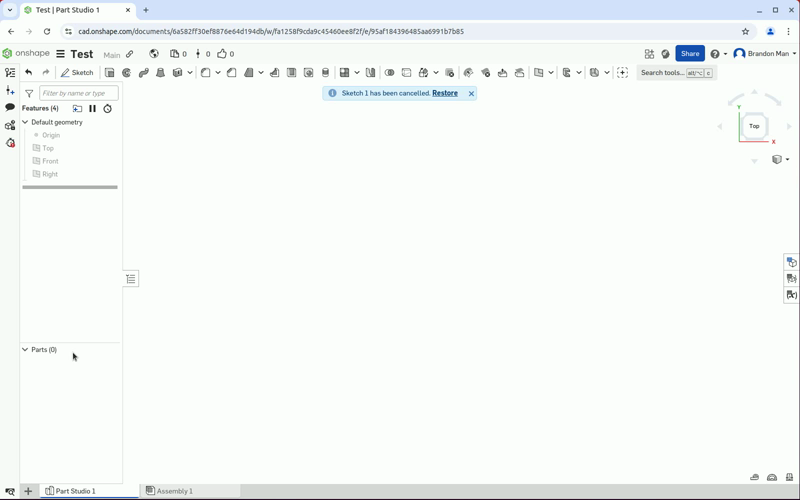
key_down(shift)
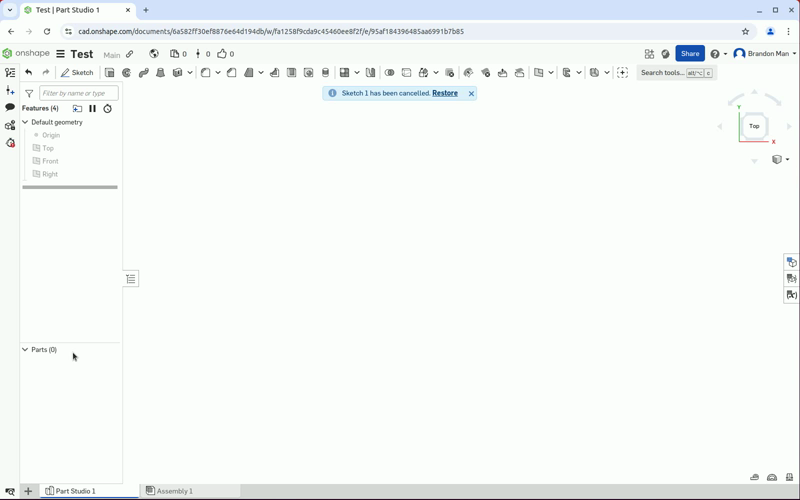
key(up)
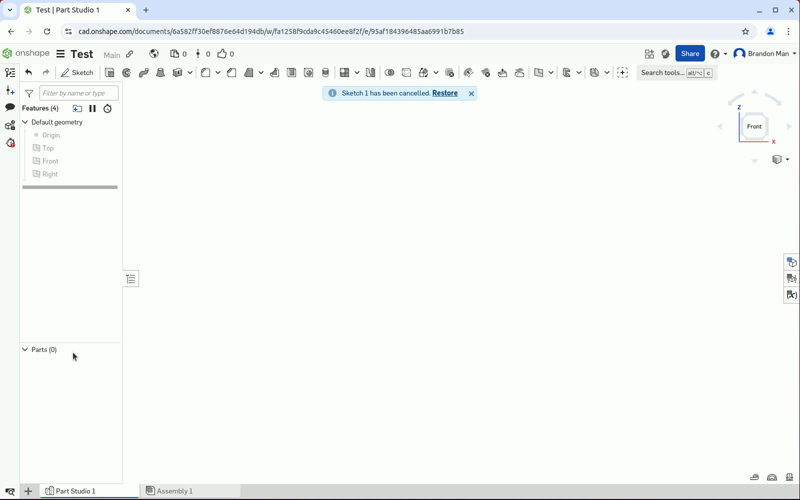
key_up(shift)
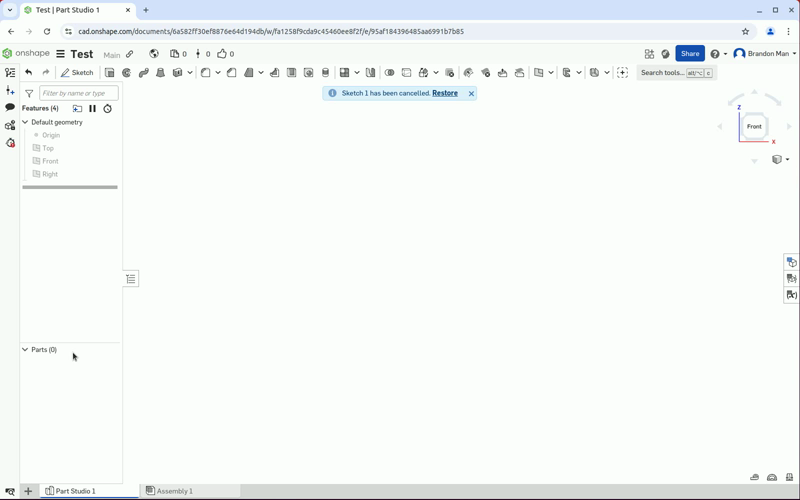
mouse_move(73, 352)
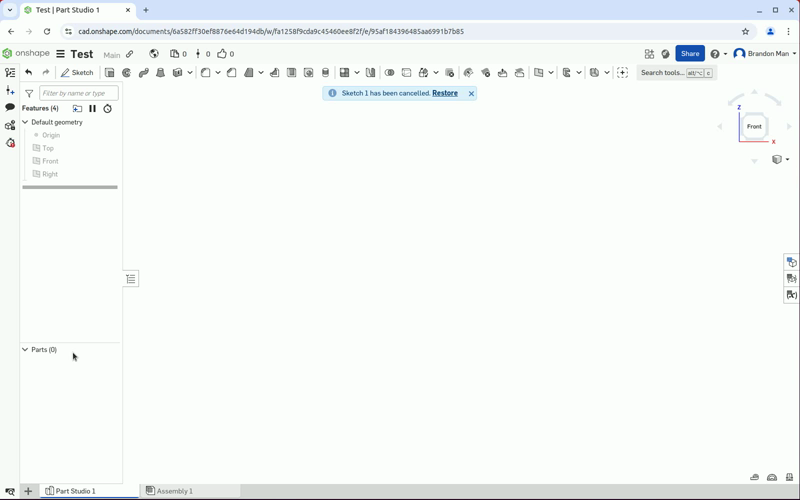
key(shift+y)
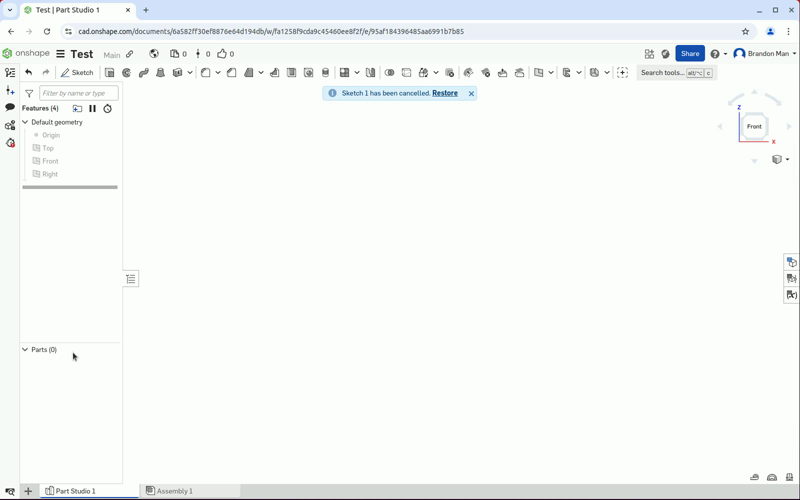
key(shift+s)
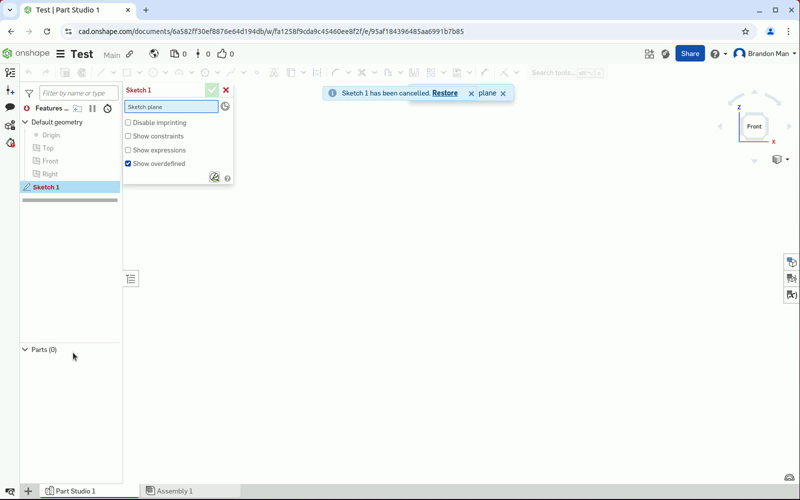
mouse_move(73, 163)
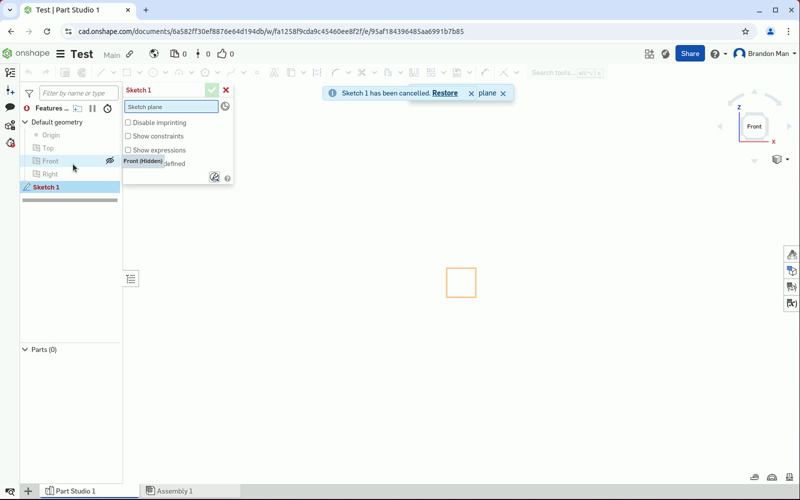
click(73, 163)
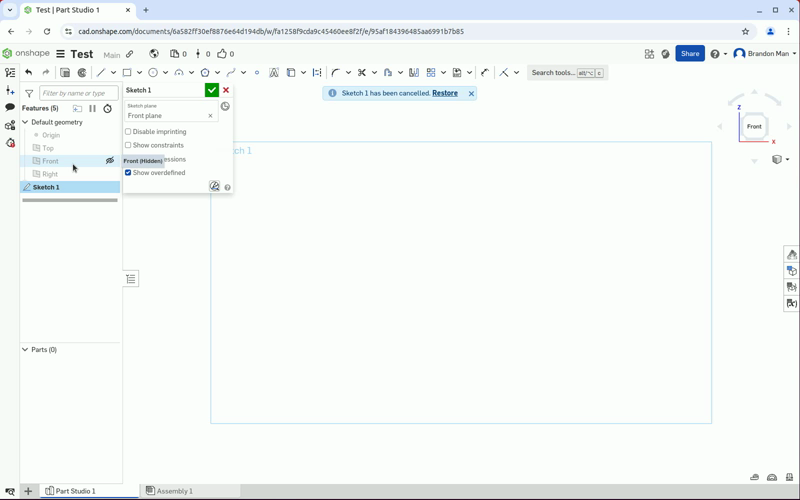
mouse_move(73, 352)
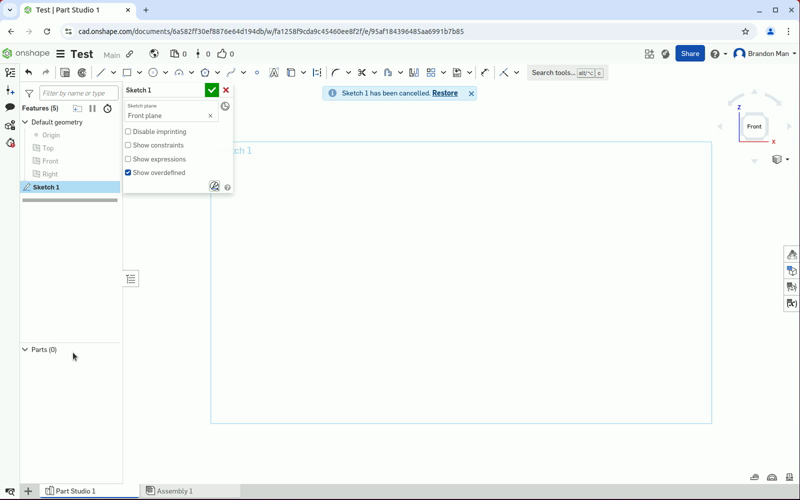
key(y)
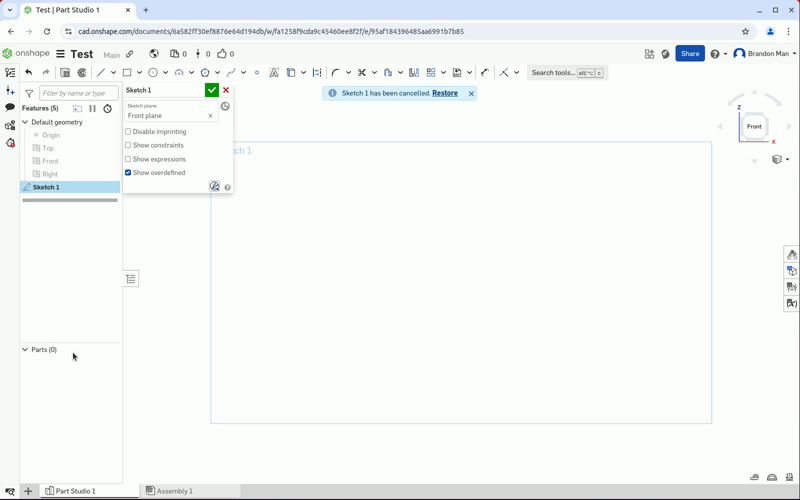
key(l)
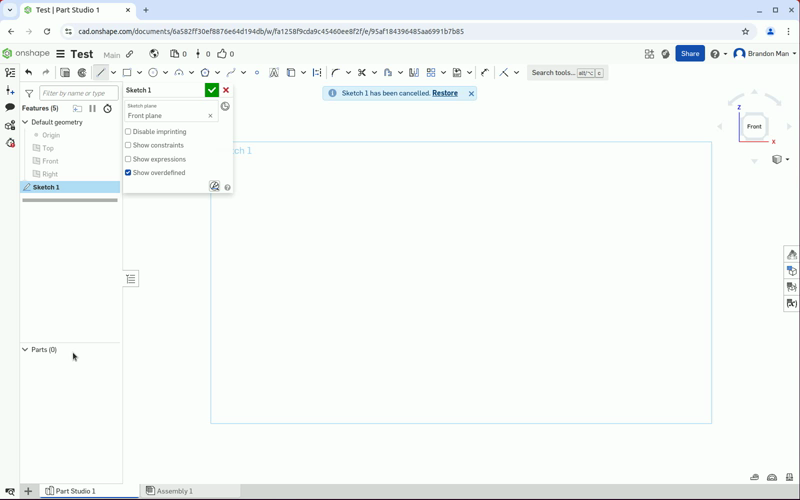
key_down(shift)
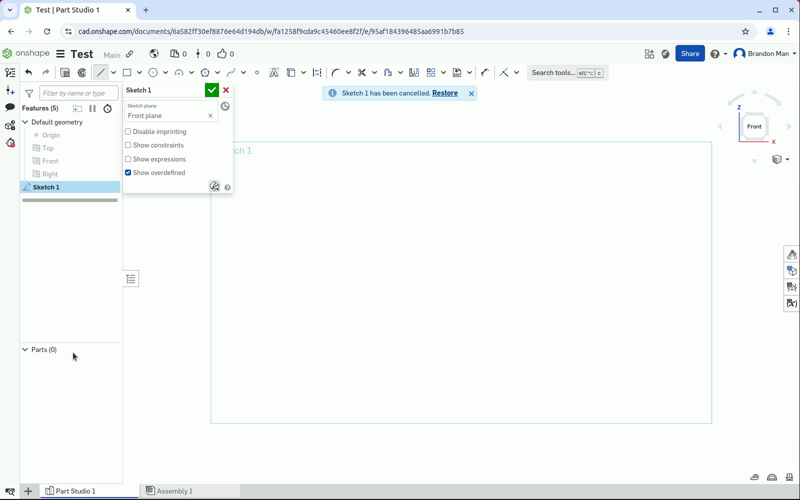
mouse_move(358, 311)
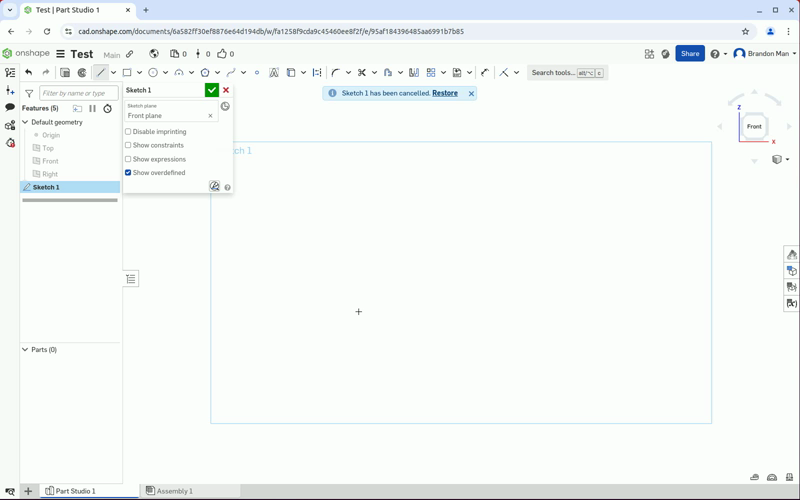
click(358, 311)
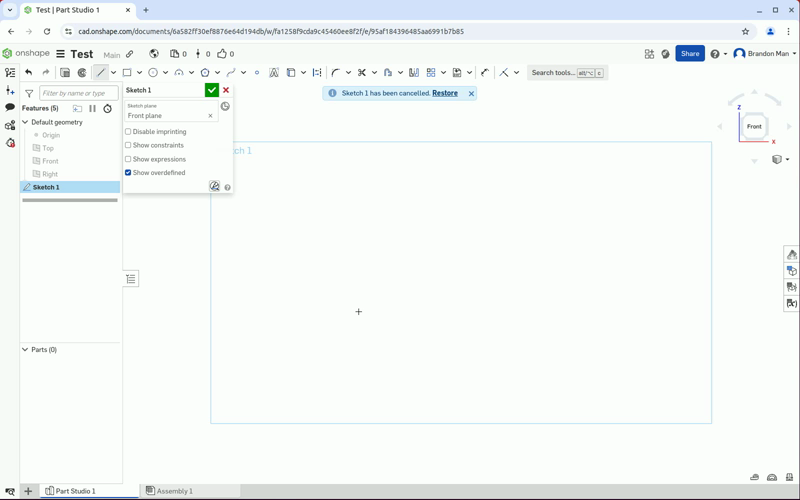
key_up(shift)
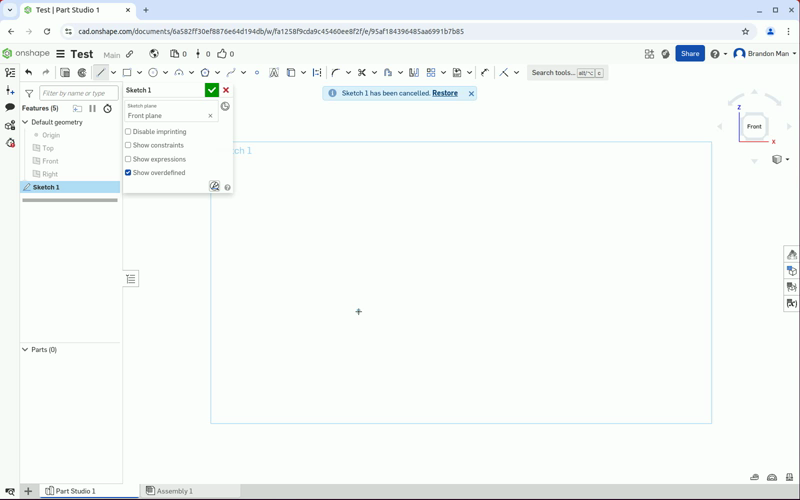
key_down(shift)
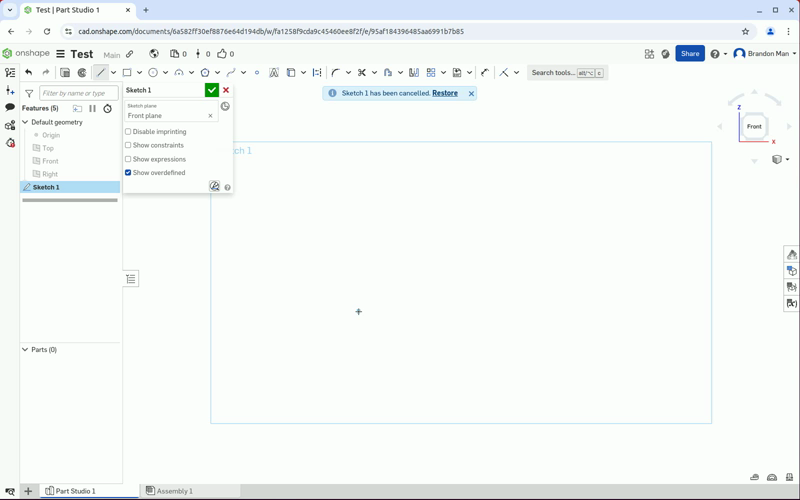
mouse_move(422, 311)
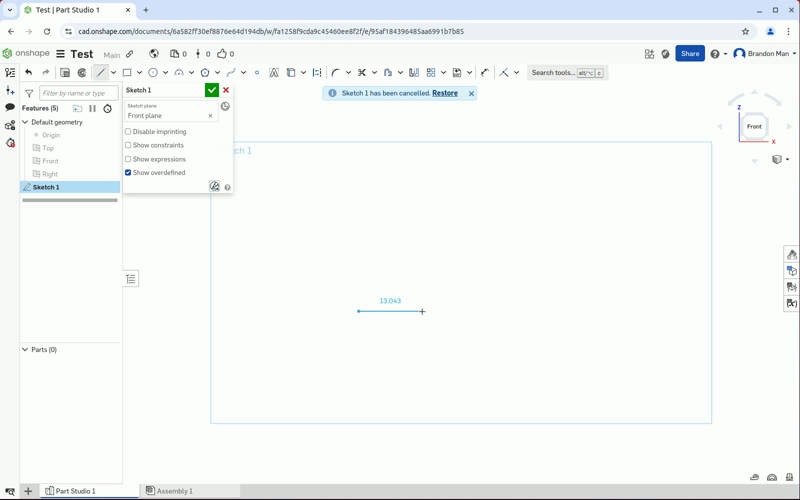
click(422, 311)
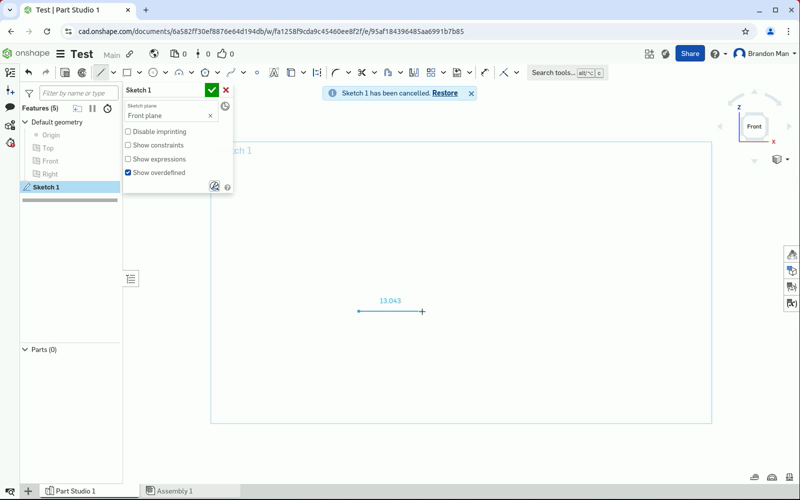
key_up(shift)
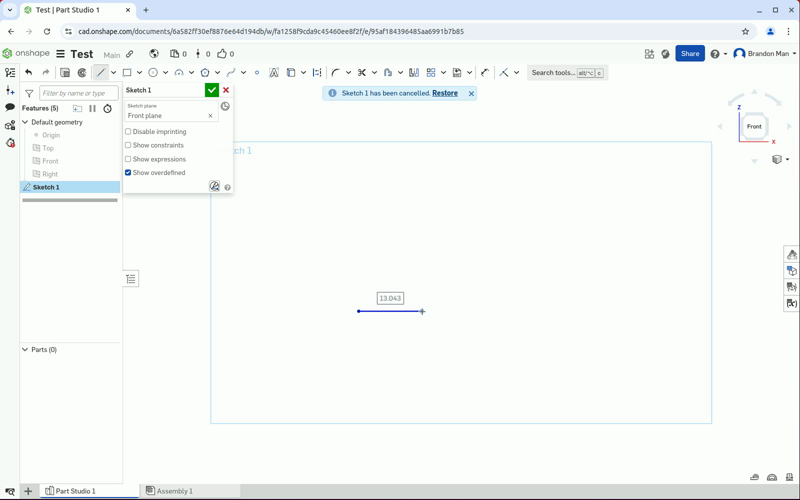
key_down(shift)
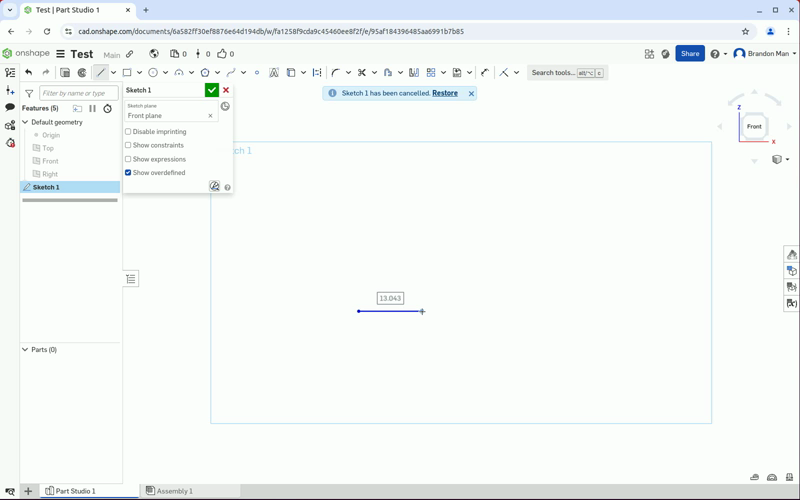
mouse_move(422, 394)
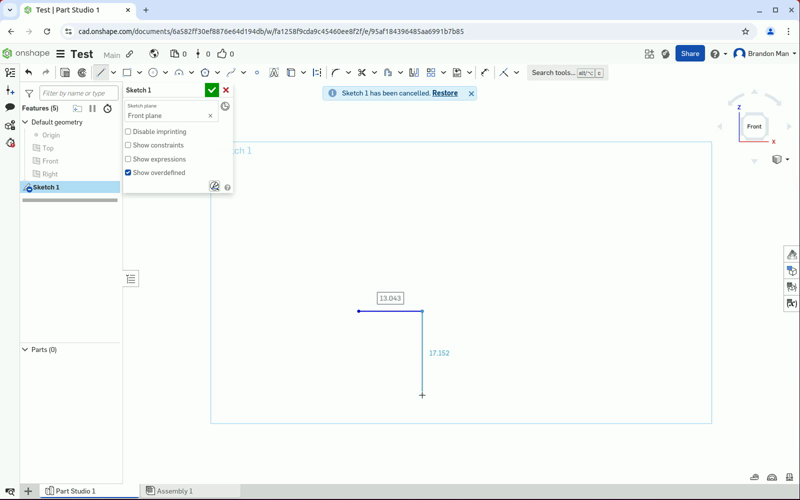
click(422, 394)
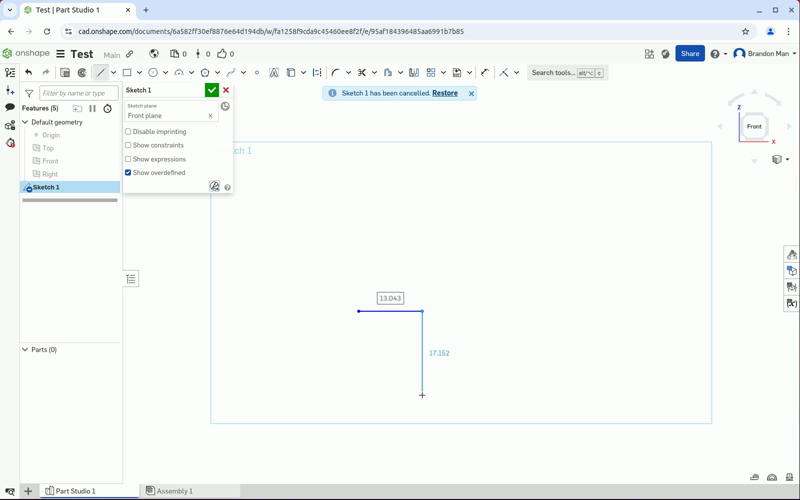
key_up(shift)
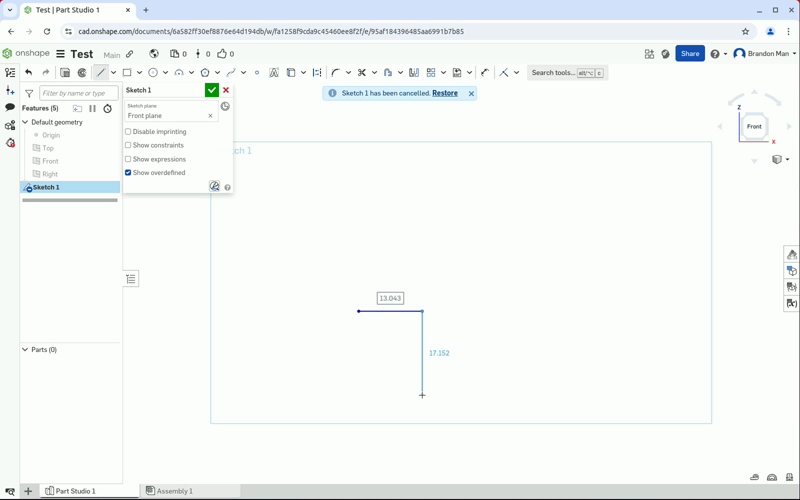
key_down(shift)
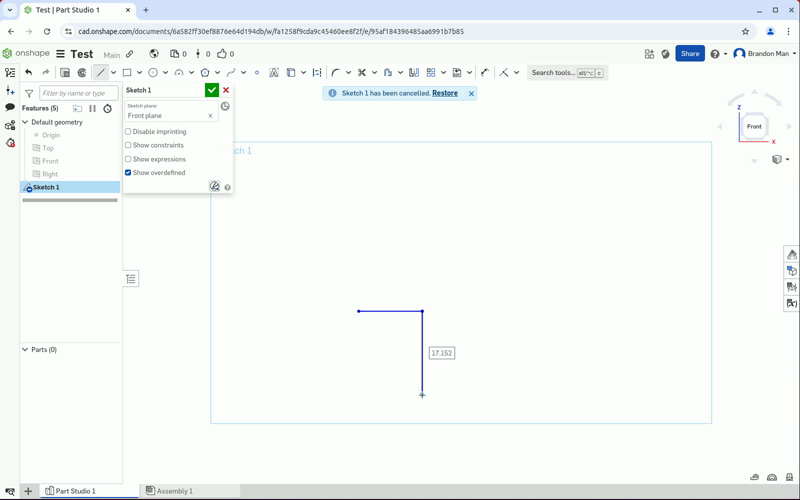
mouse_move(547, 394)
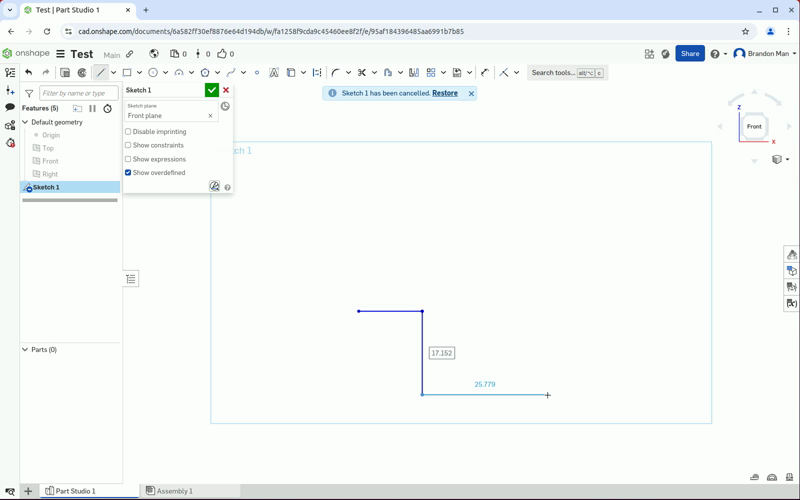
click(547, 394)
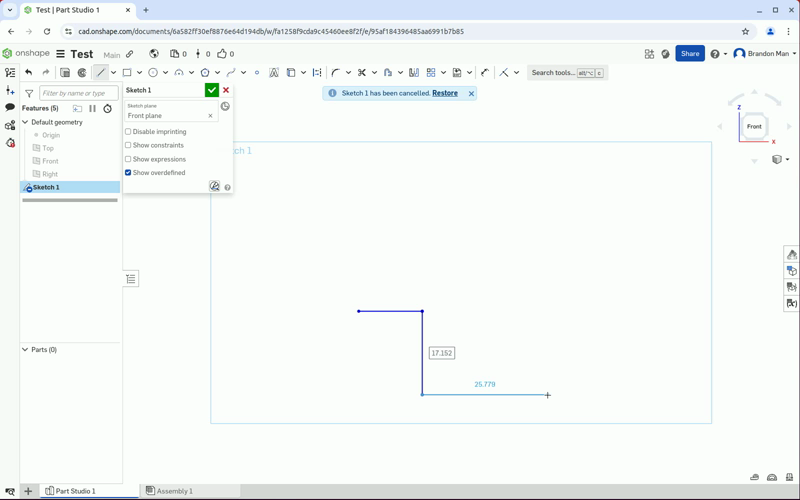
key_up(shift)
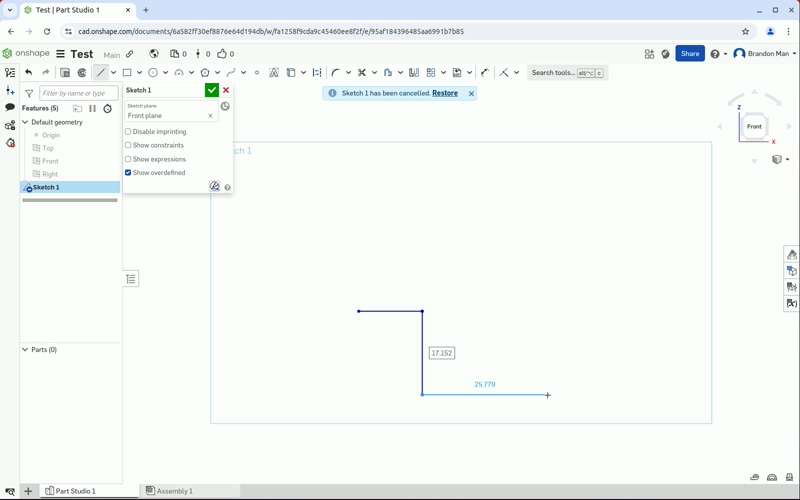
key_down(shift)
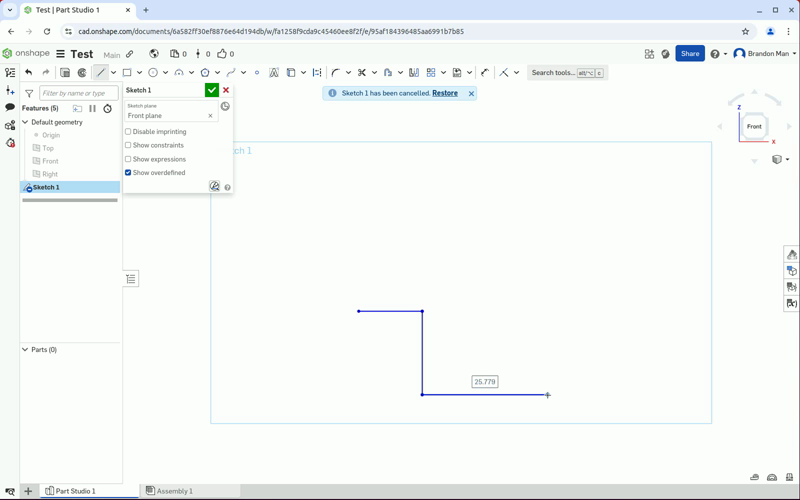
mouse_move(577, 394)
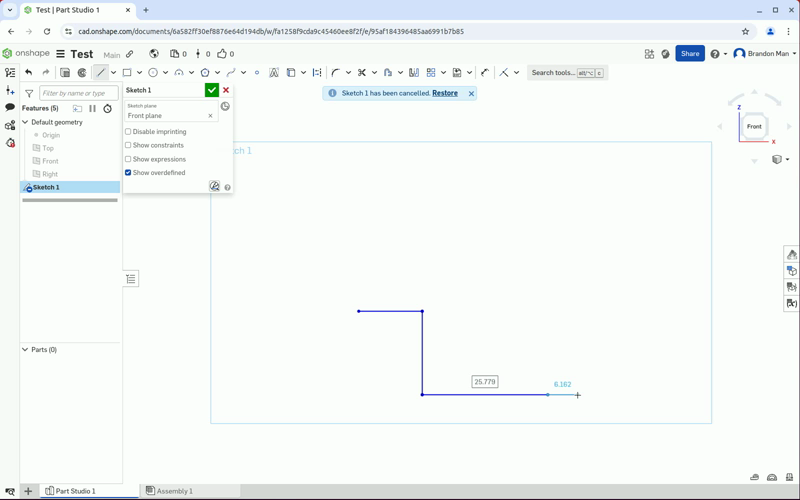
mouse_move(547, 352)
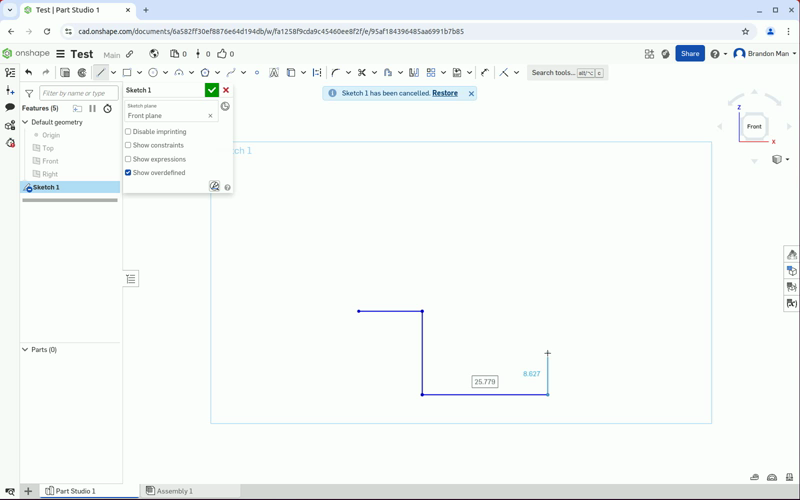
click(547, 352)
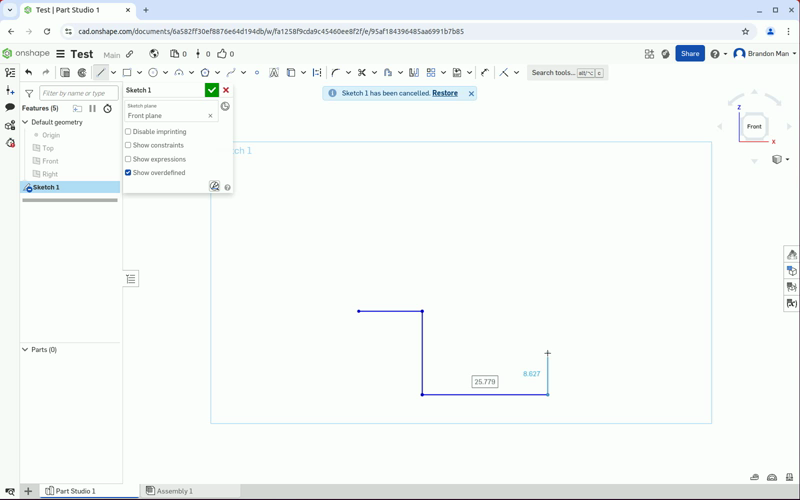
key_up(shift)
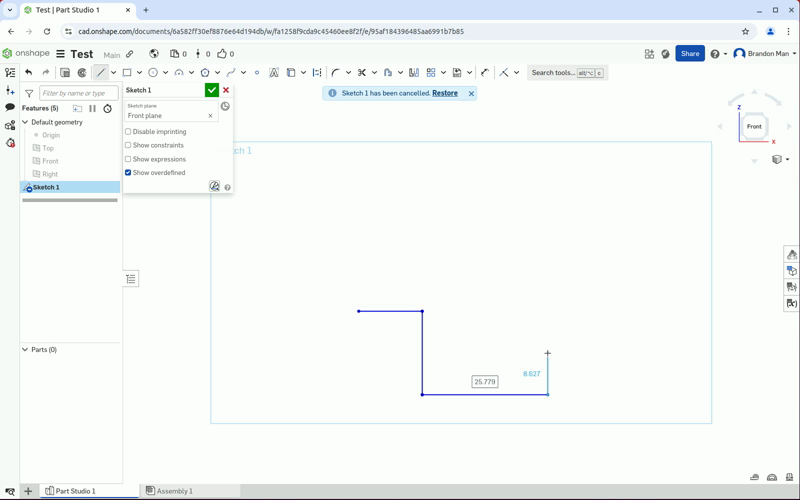
key_down(shift)
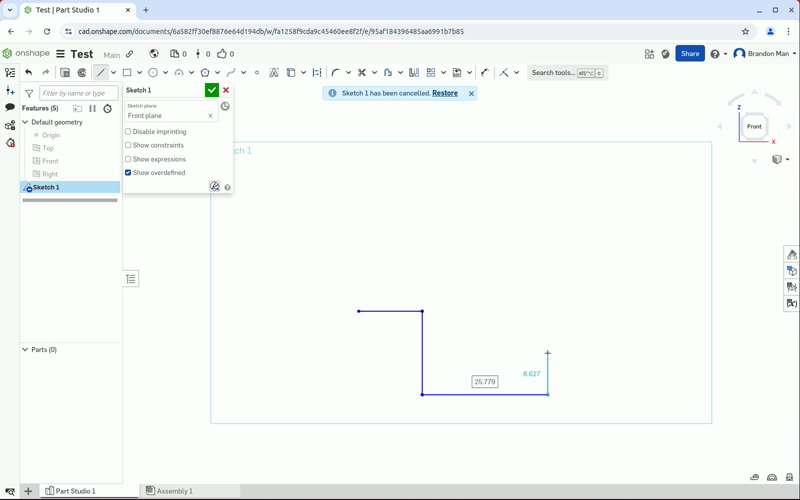
mouse_move(464, 352)
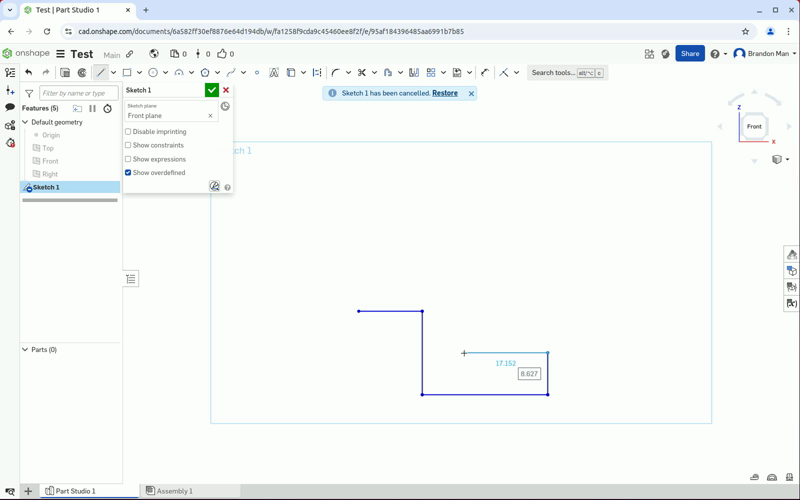
click(464, 352)
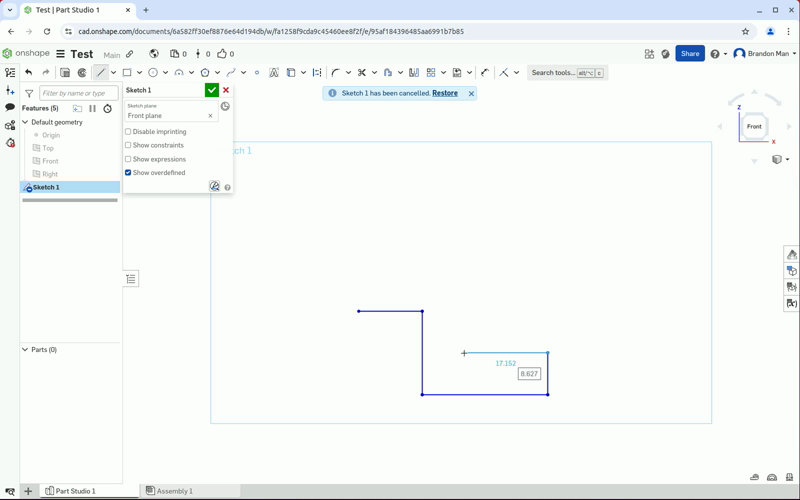
key_up(shift)
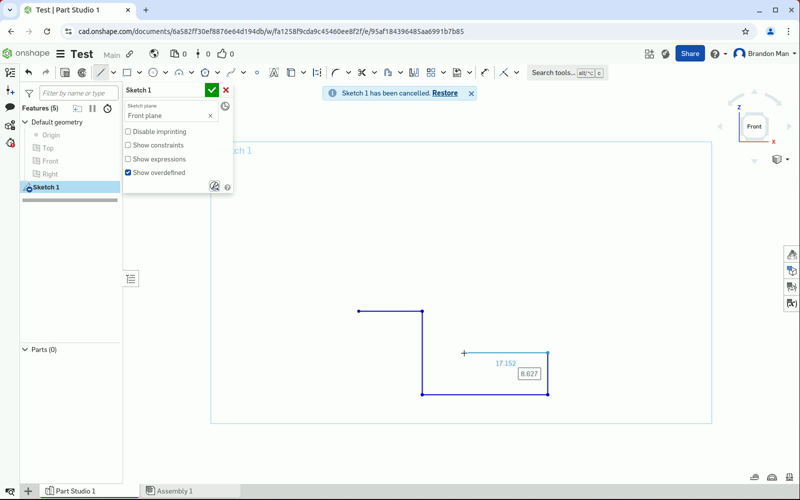
key_down(shift)
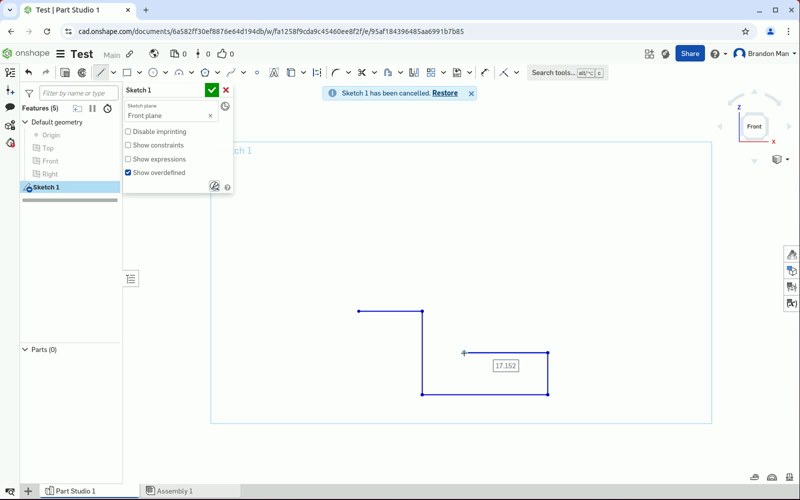
mouse_move(464, 269)
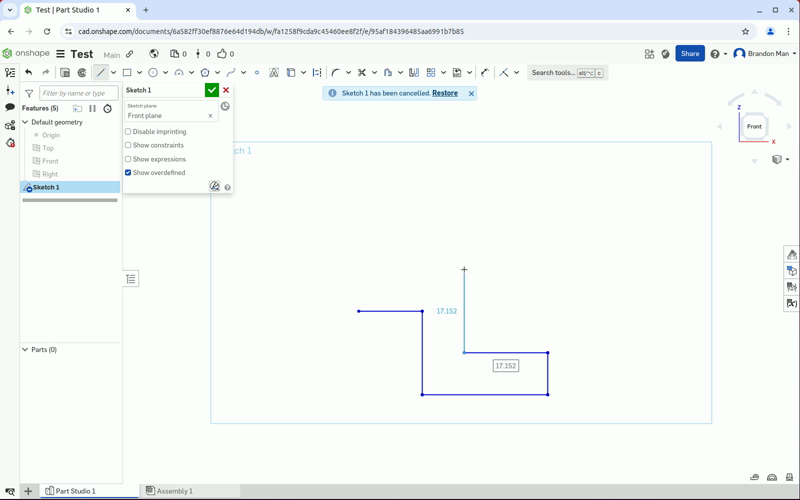
click(464, 269)
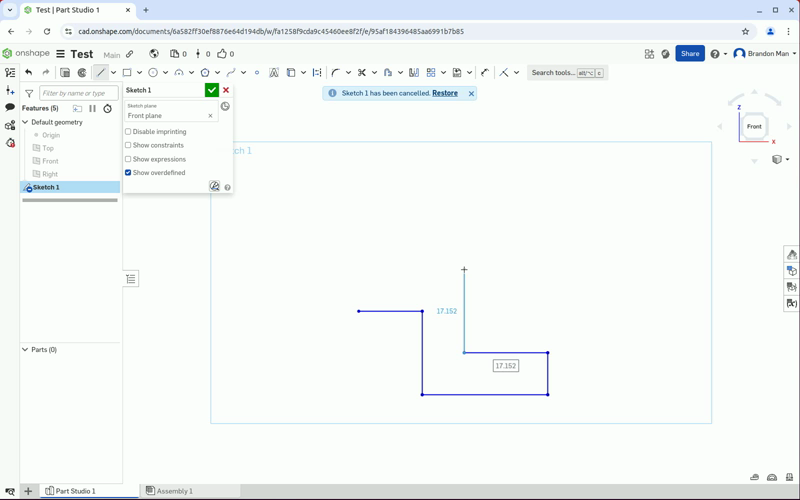
key_up(shift)
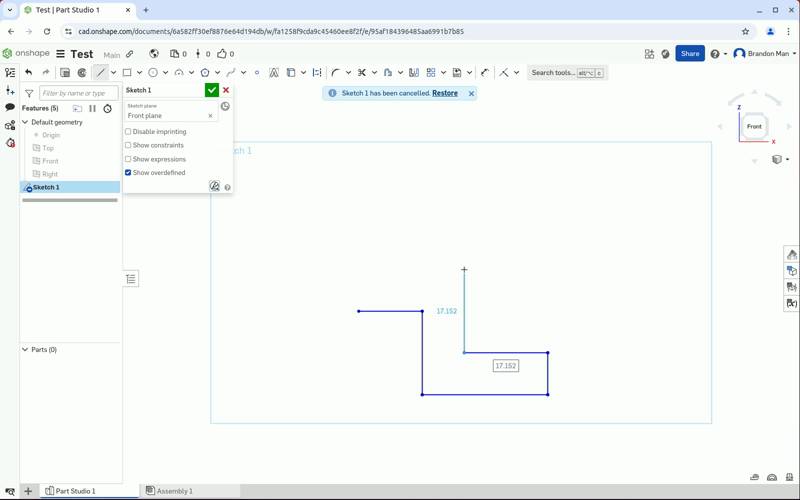
key_down(shift)
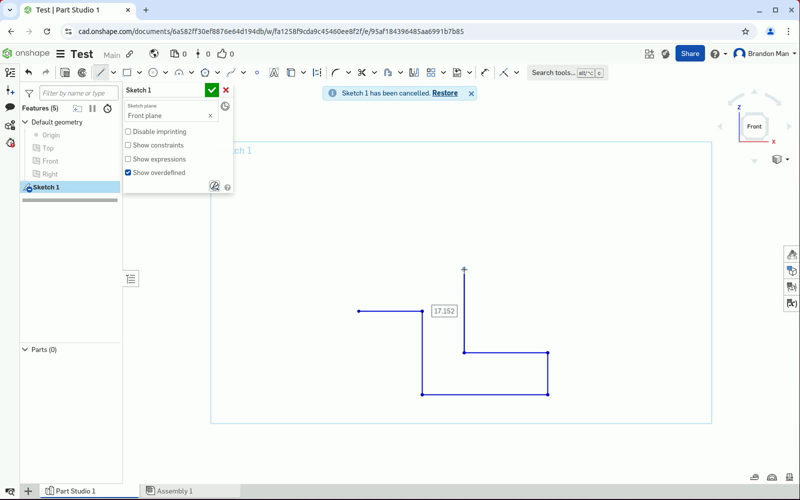
mouse_move(358, 269)
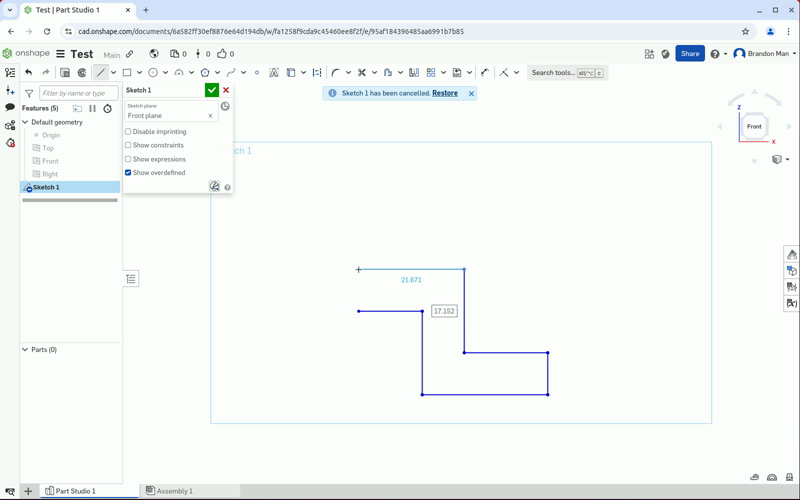
click(358, 269)
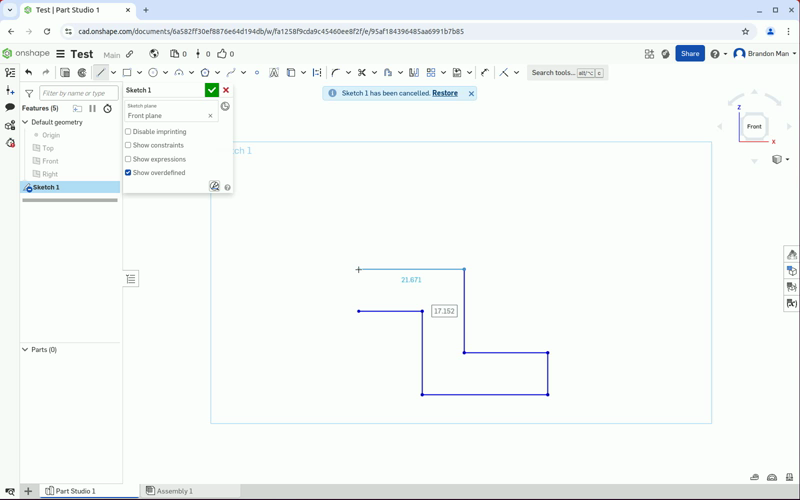
key_up(shift)
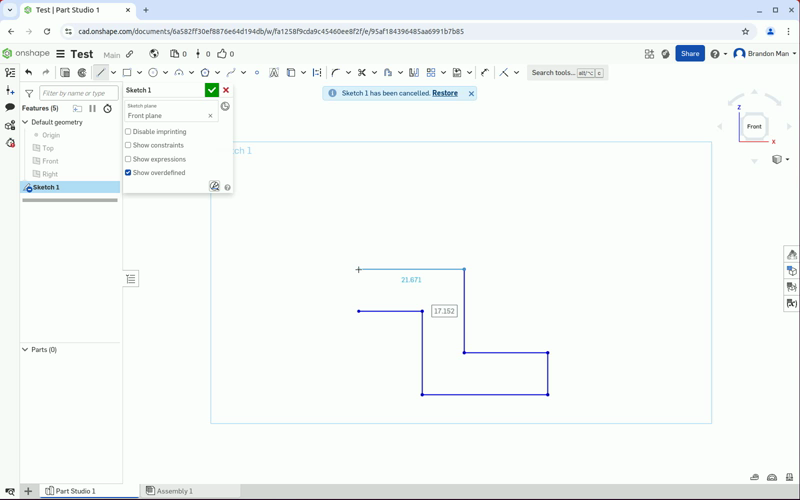
mouse_move(388, 269)
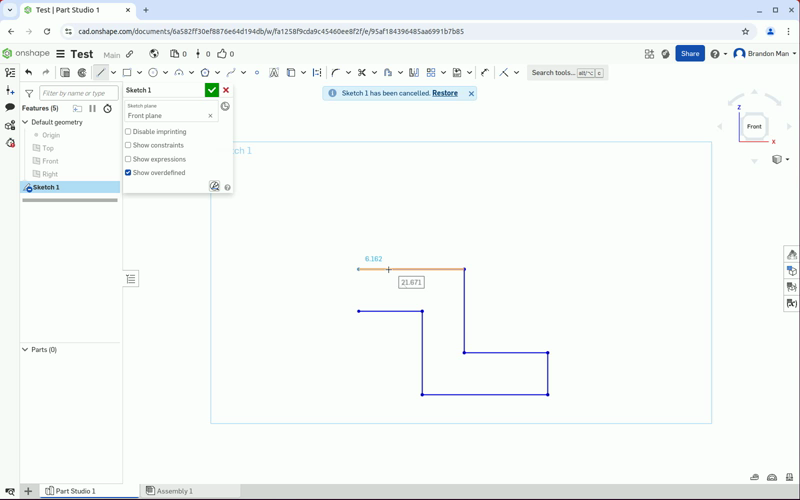
key_down(shift)
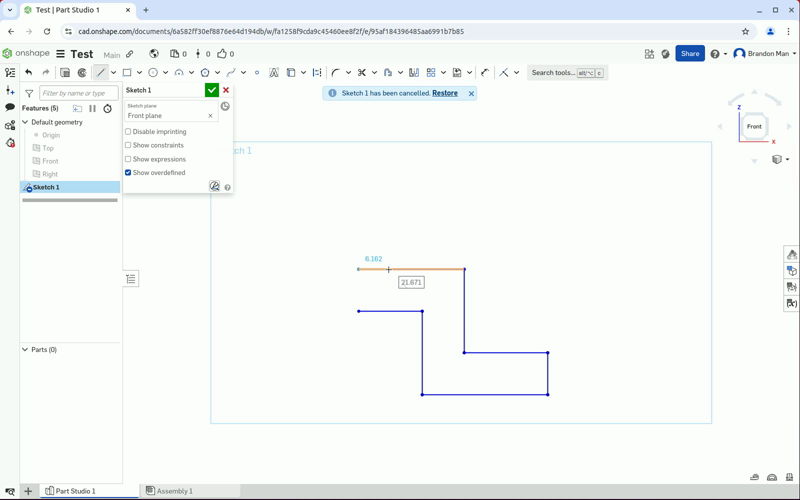
mouse_move(358, 311)
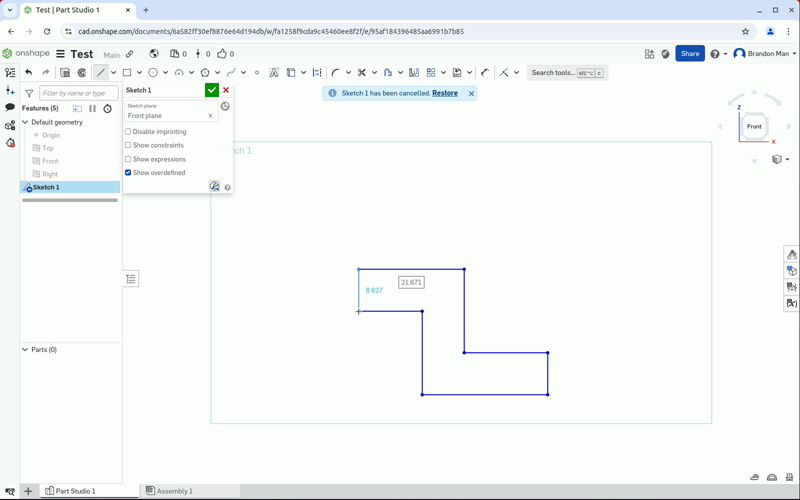
key_up(shift)
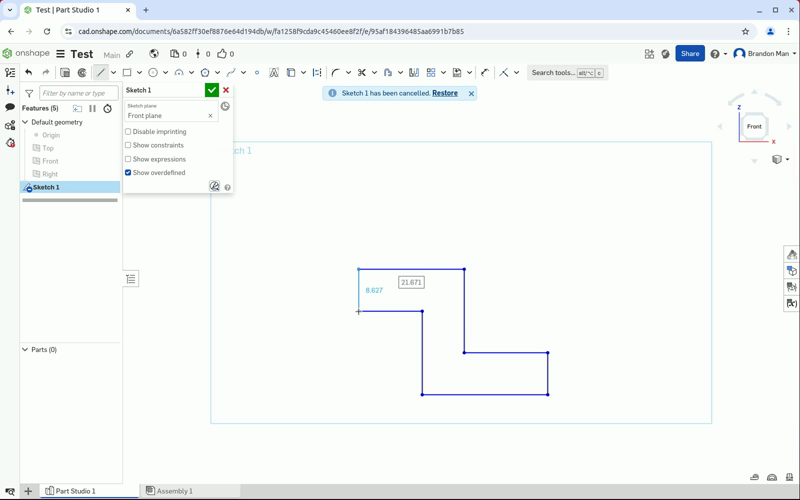
click(358, 311)
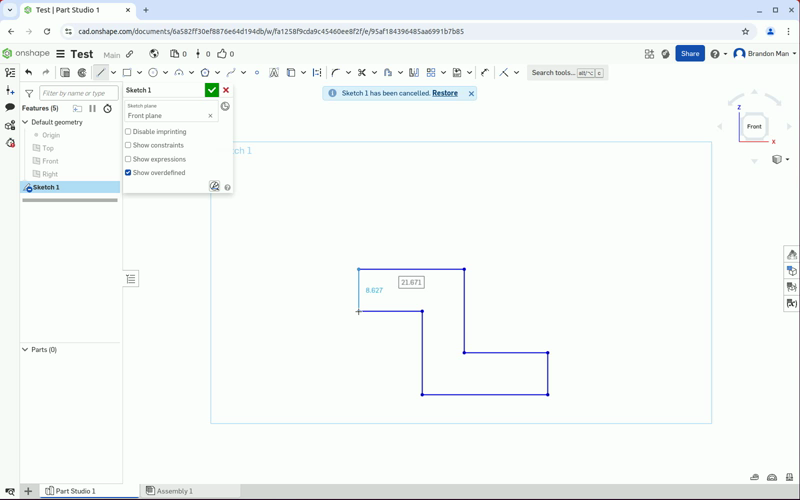
key(esc)
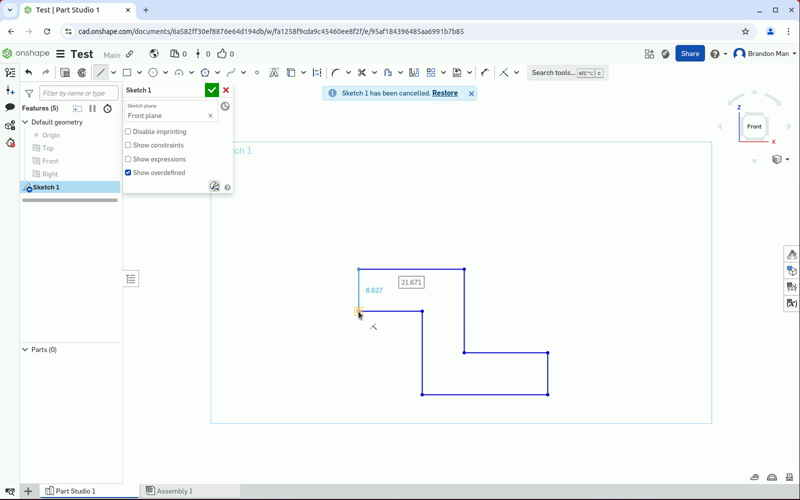
mouse_move(504, 372)
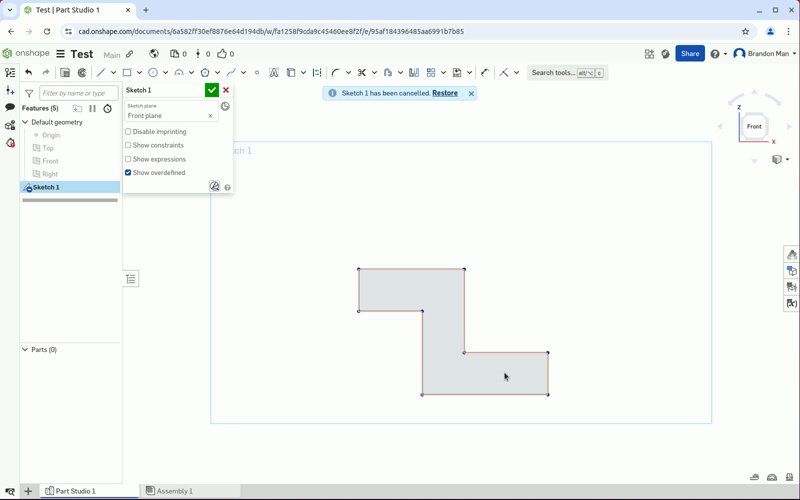
click(504, 372)
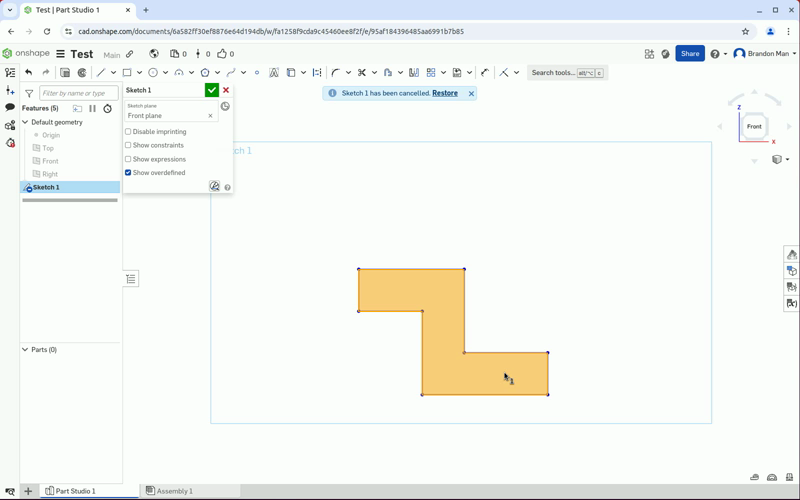
mouse_move(73, 352)
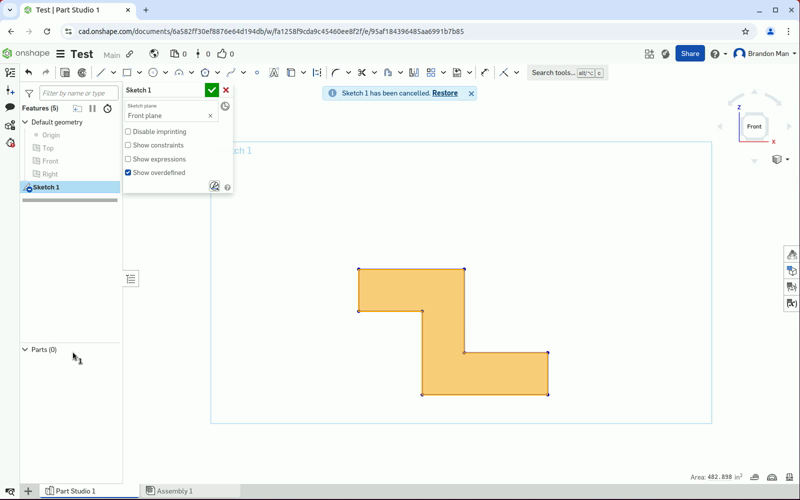
key(shift+y)
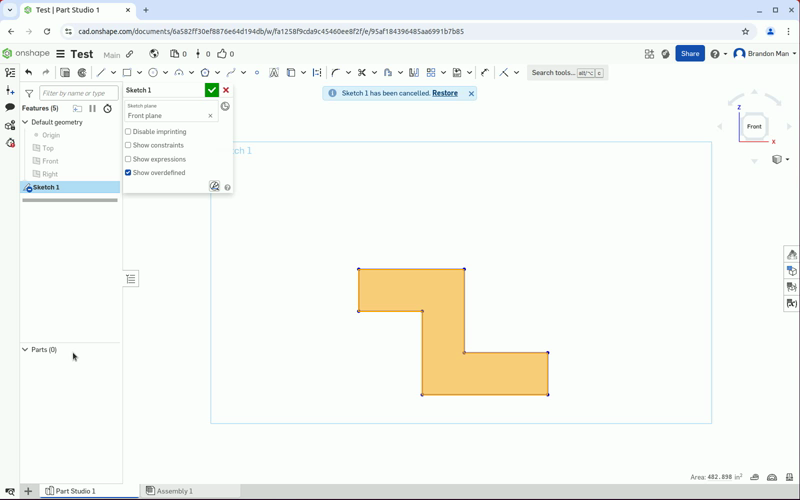
key(shift+e)
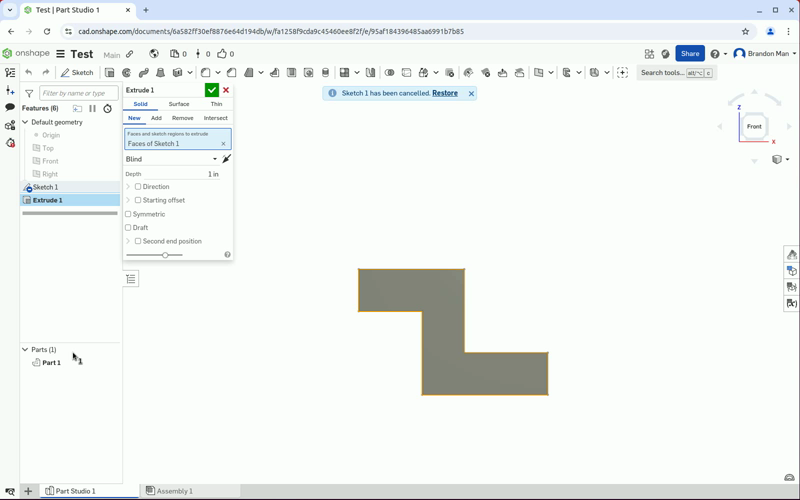
mouse_move(143, 106)
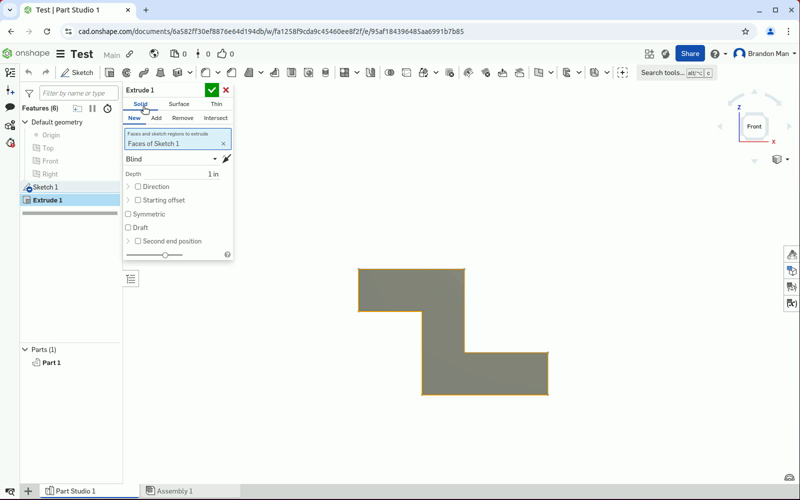
click(143, 106)
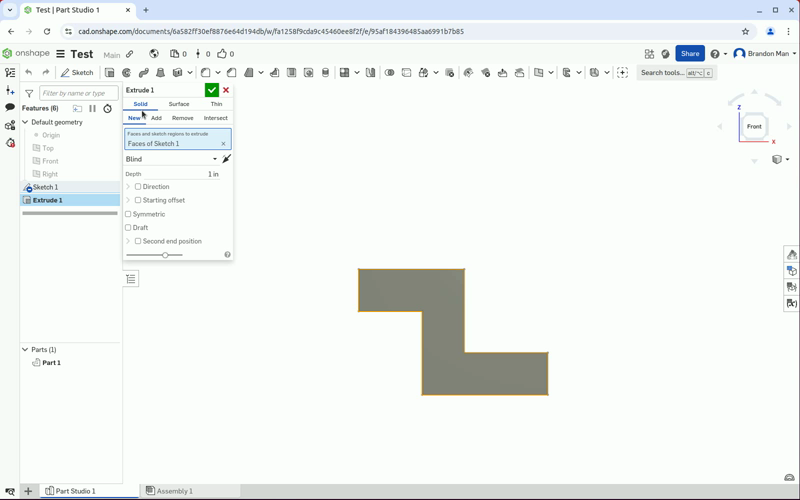
mouse_move(137, 120)
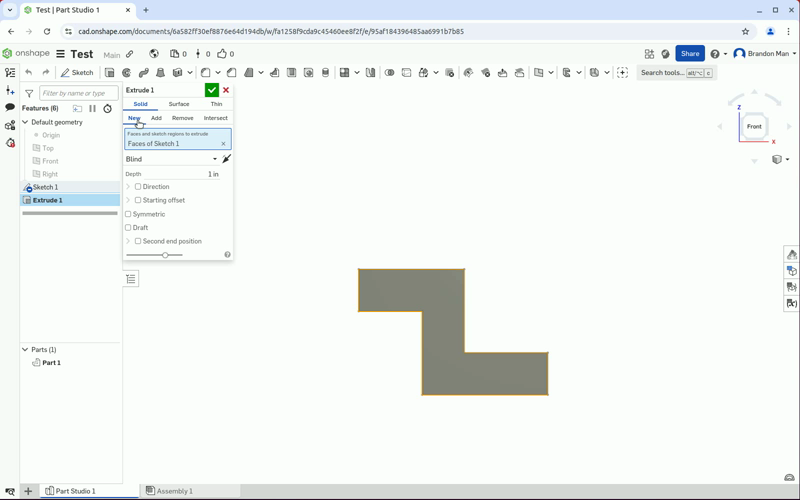
click(137, 120)
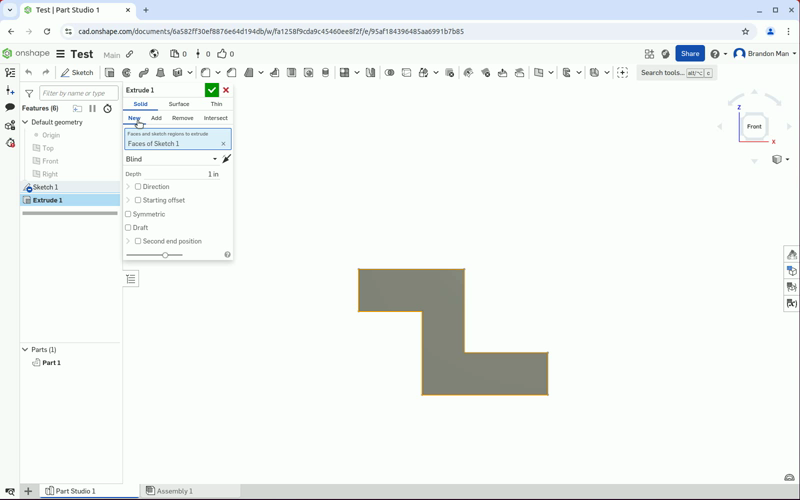
key(tab, 4)
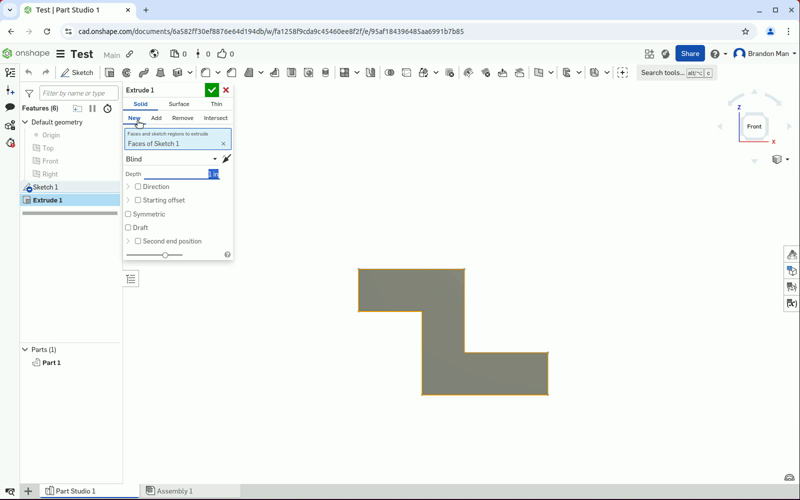
text(-21.664)
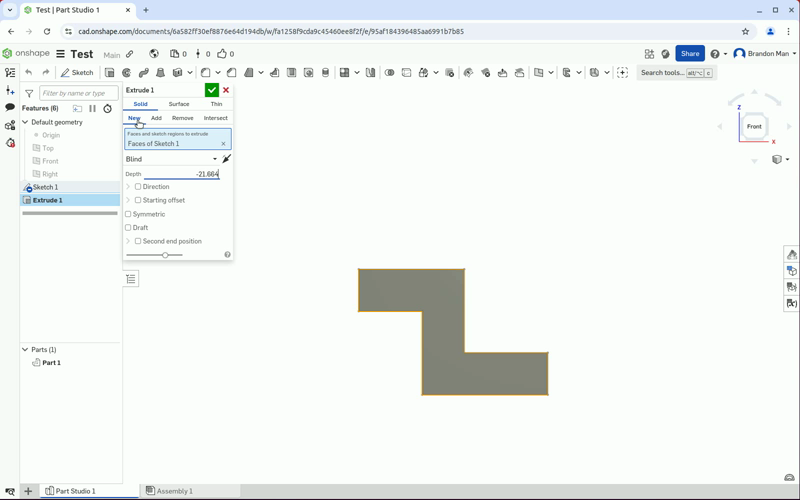
key(enter)
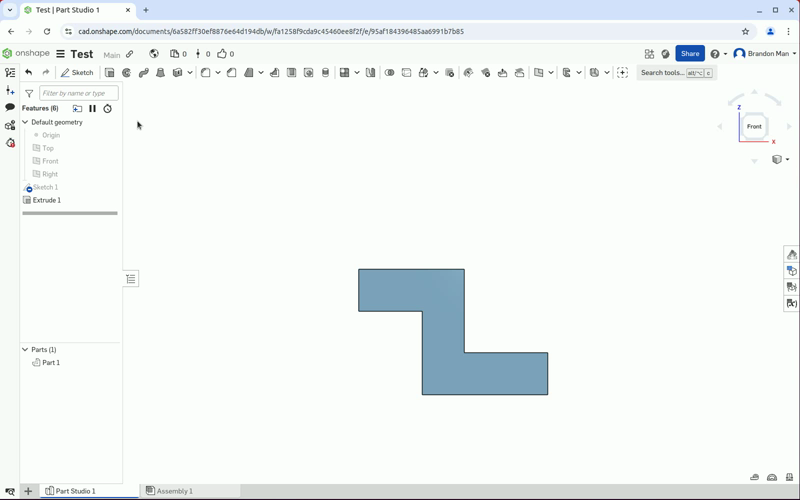
key(shift+h)
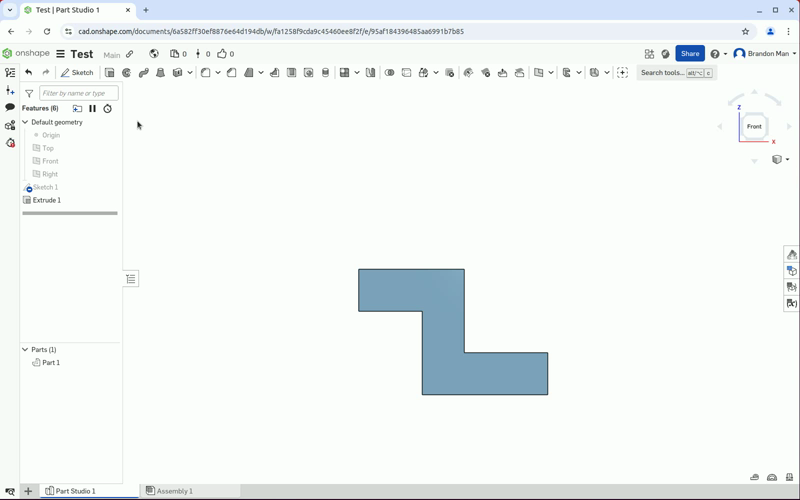
key(shift+h)
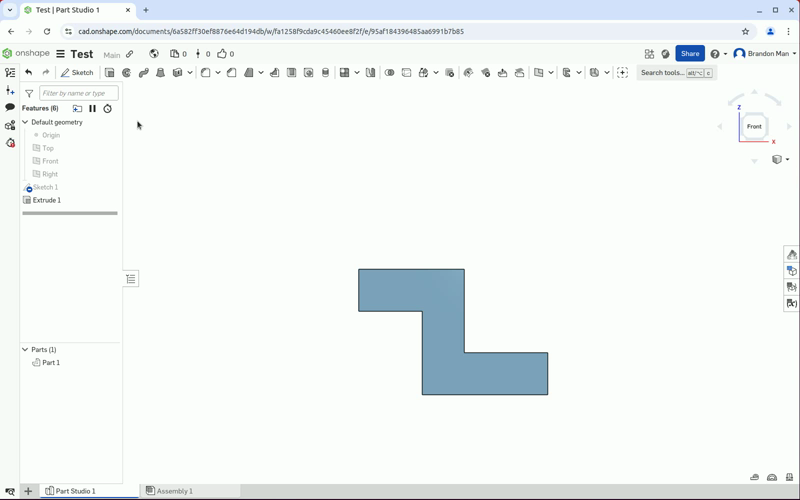
mouse_move(73, 189)
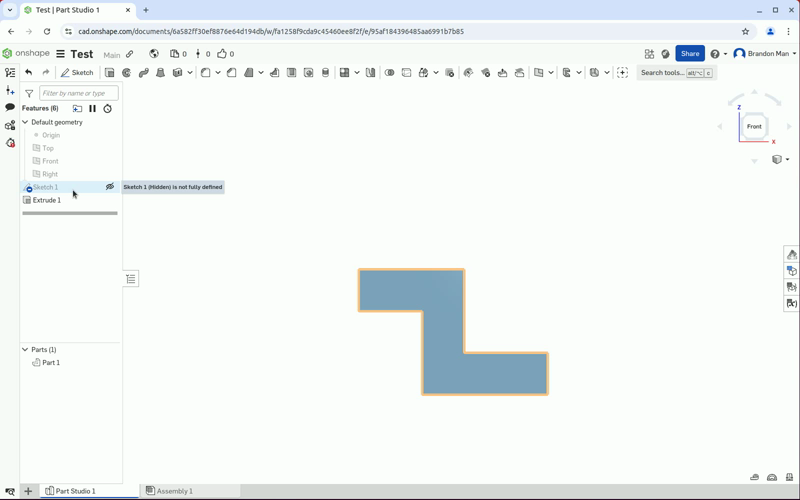
click(73, 189)
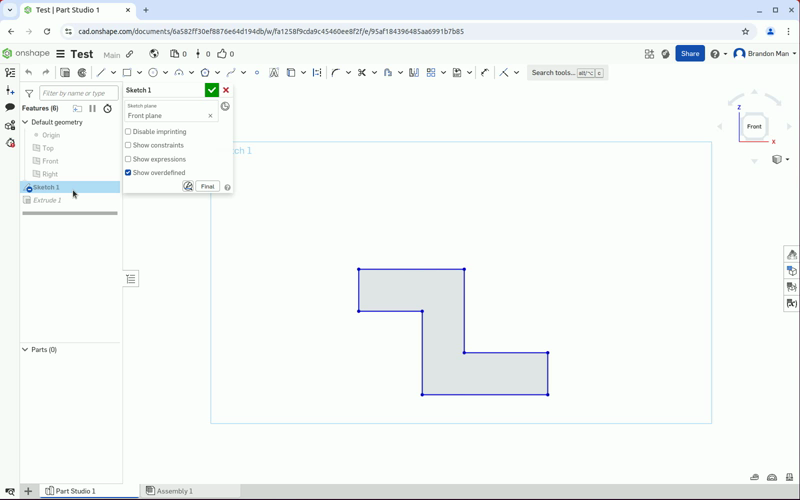
mouse_move(229, 92)
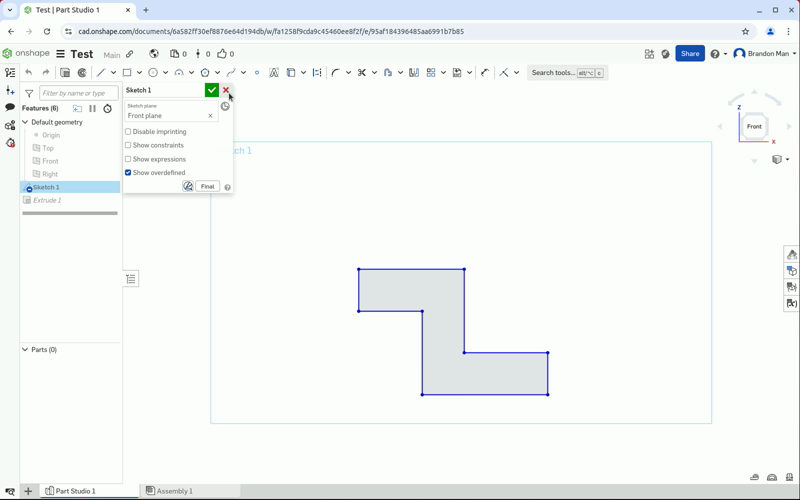
click(229, 92)
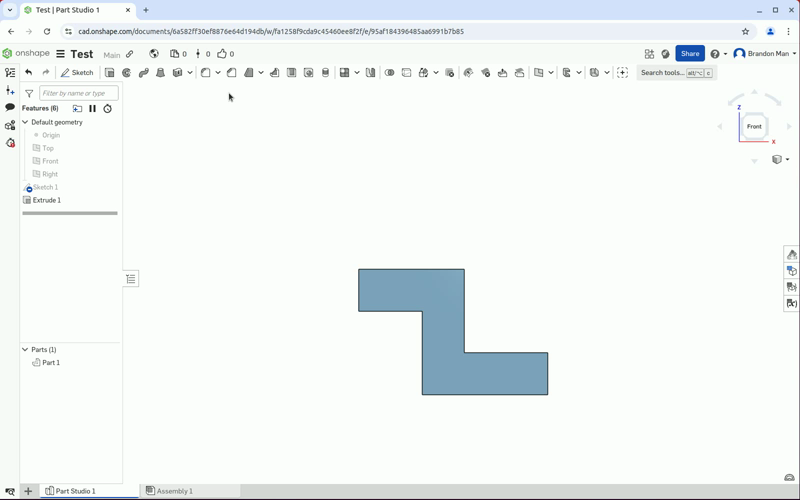
mouse_move(73, 352)
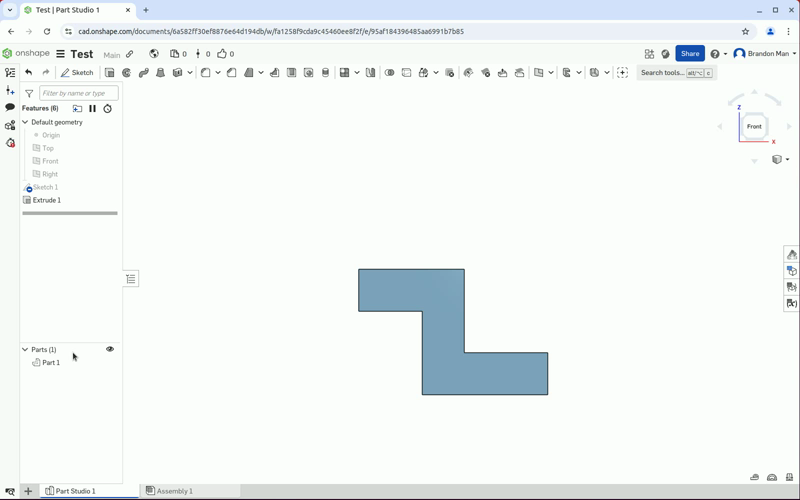
key(y)
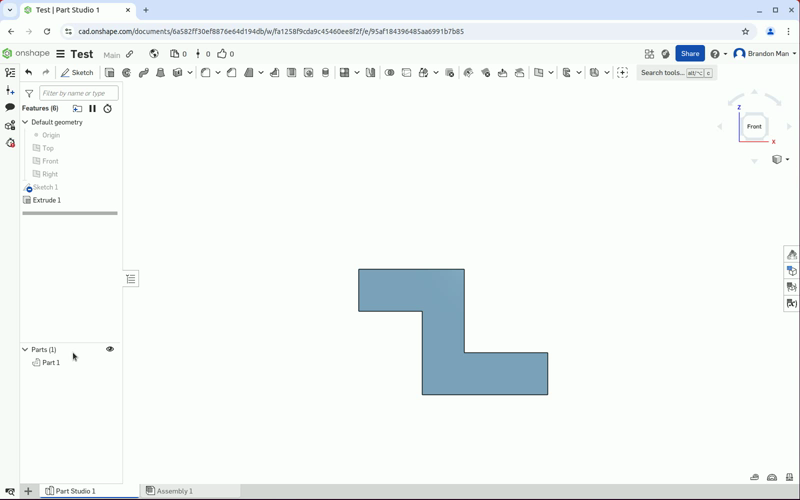
key(shift+p)
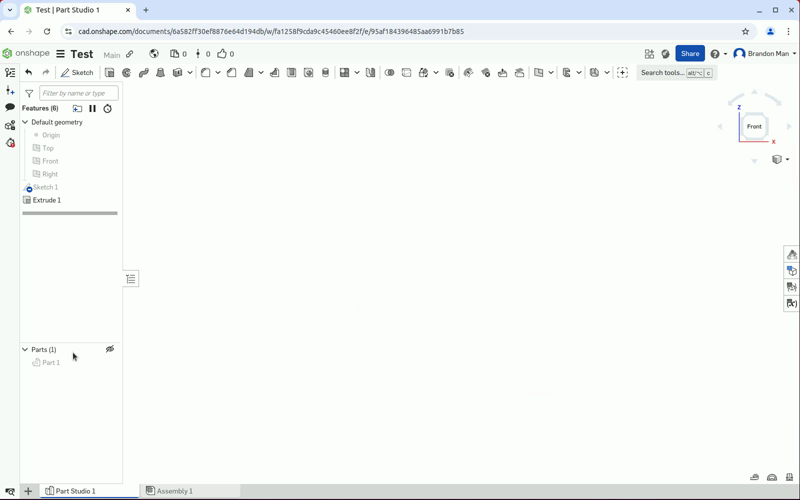
key(space)
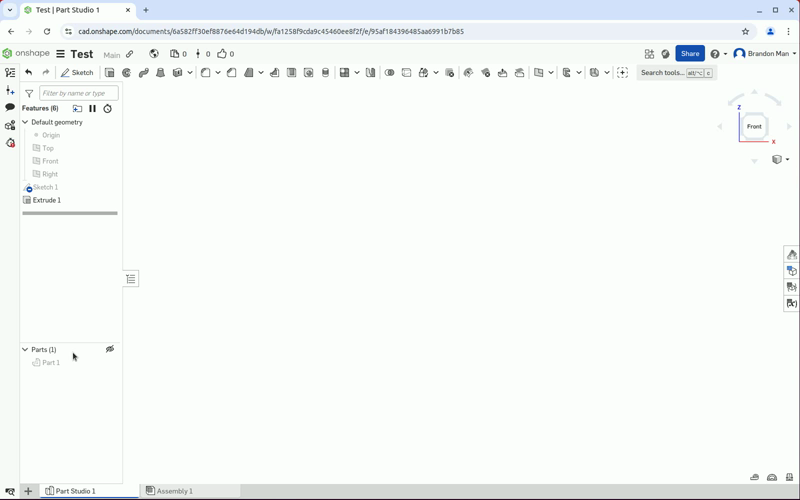
key_down(shift)
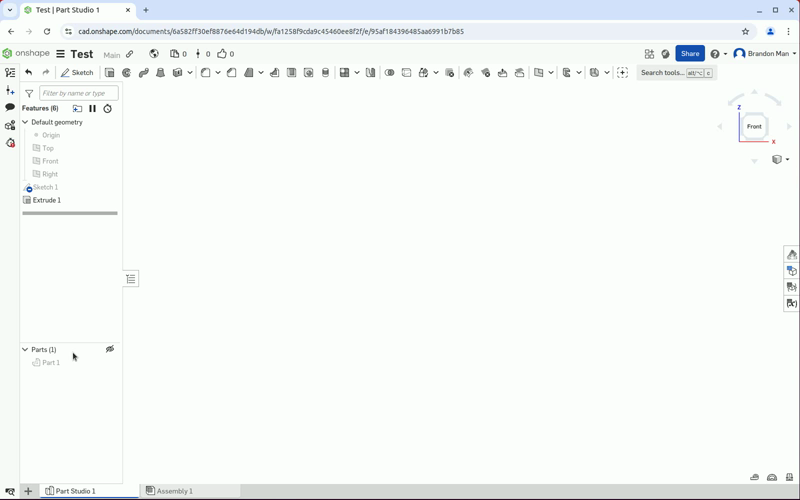
key(down)
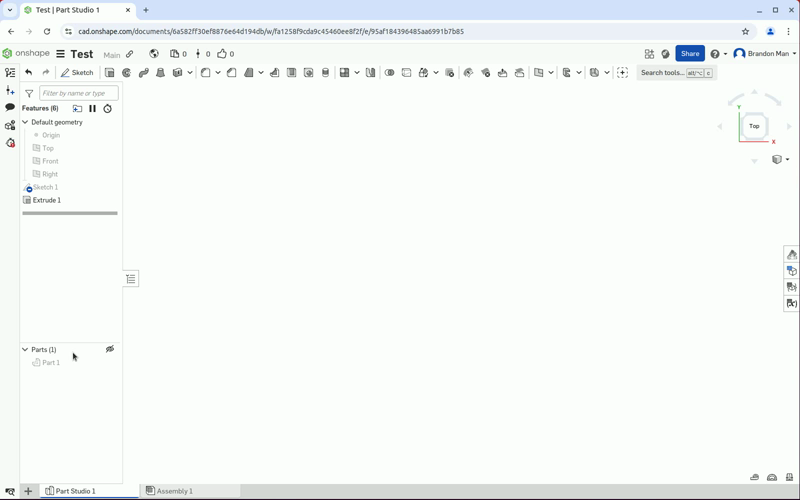
key_up(shift)
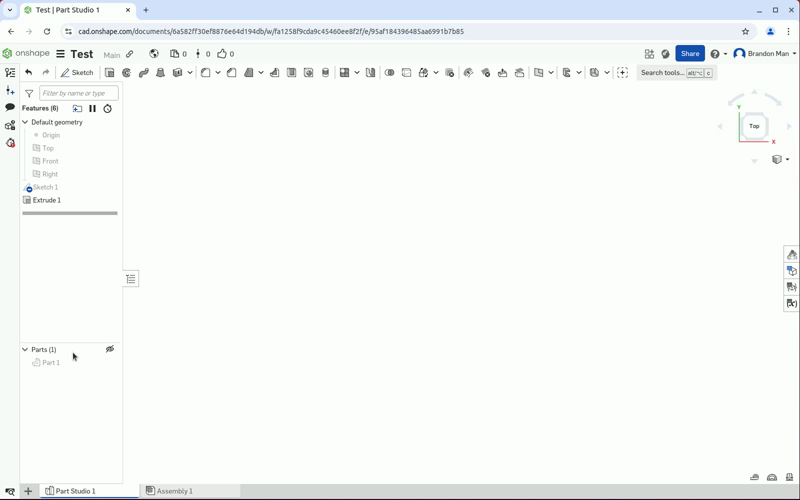
mouse_move(73, 352)
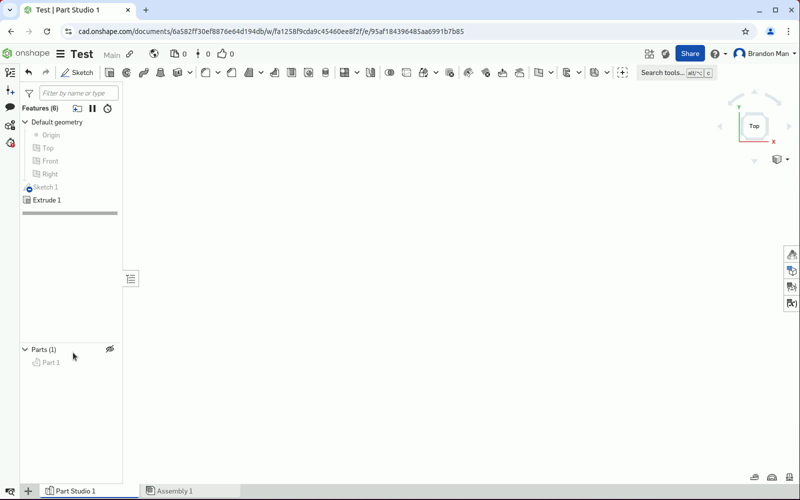
key(shift+y)
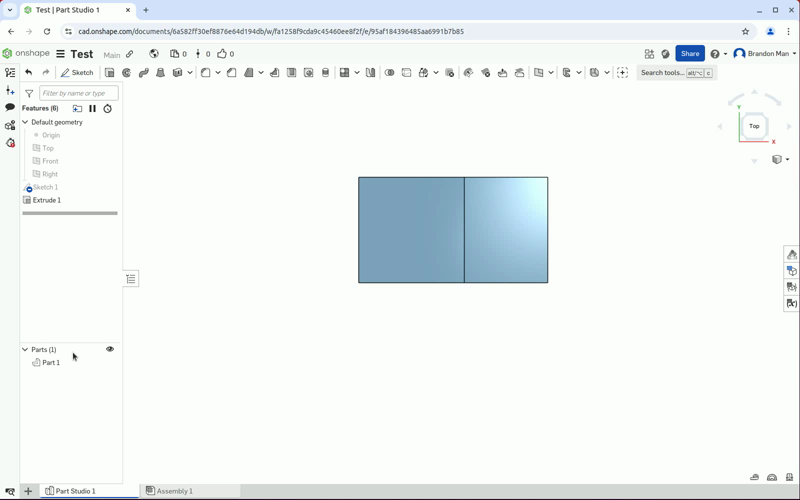
mouse_move(541, 75)
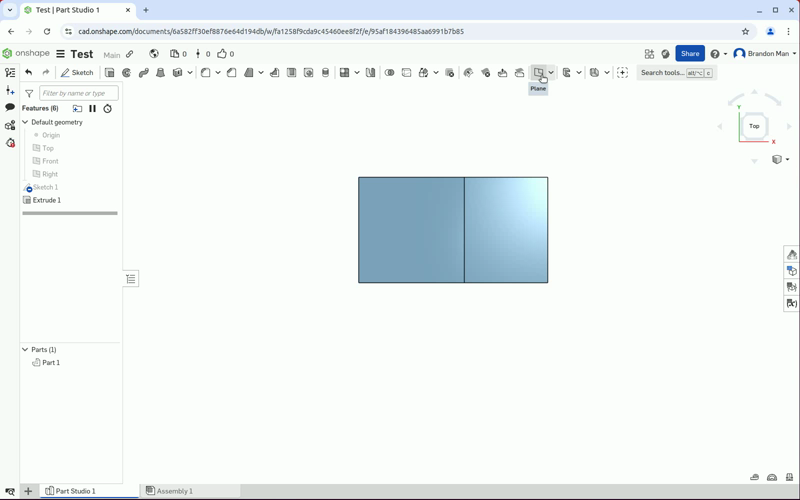
click(541, 75)
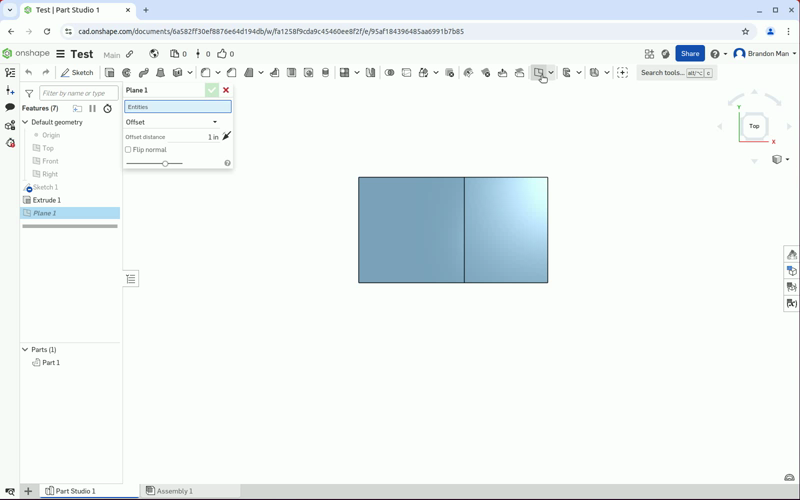
mouse_move(73, 150)
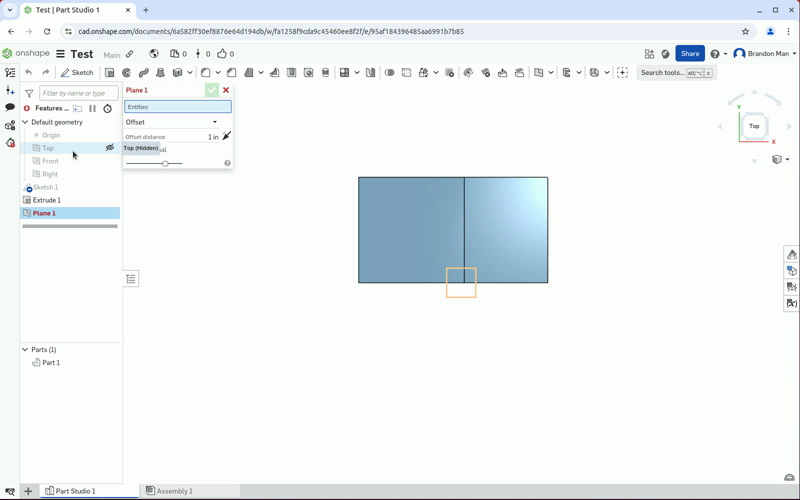
click(73, 150)
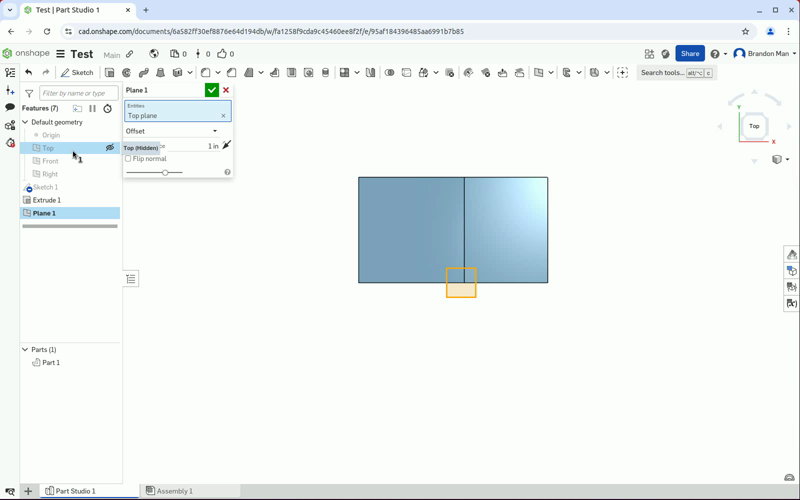
key(tab, 2)
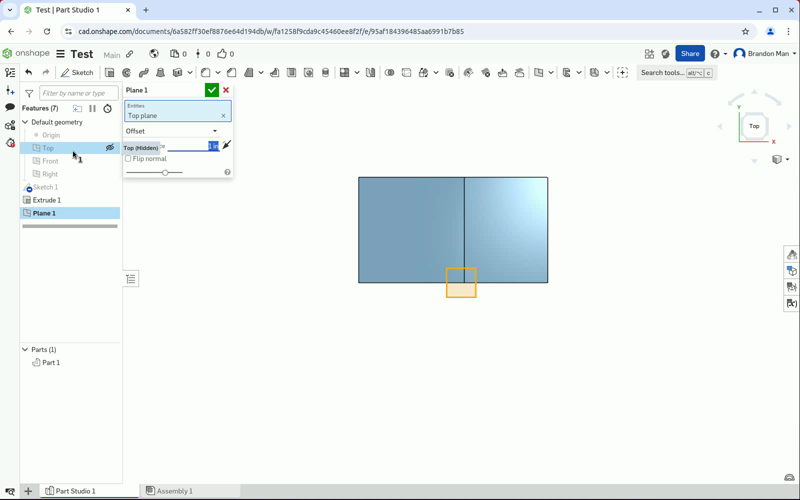
text(14.45)
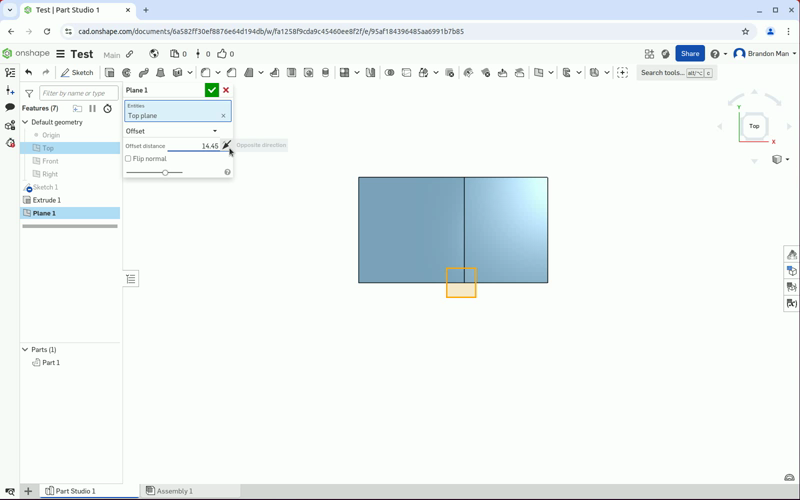
mouse_move(229, 147)
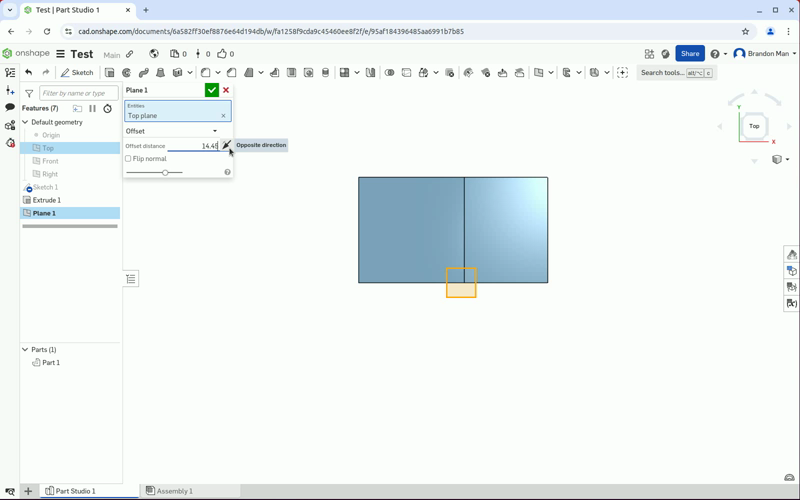
click(229, 147)
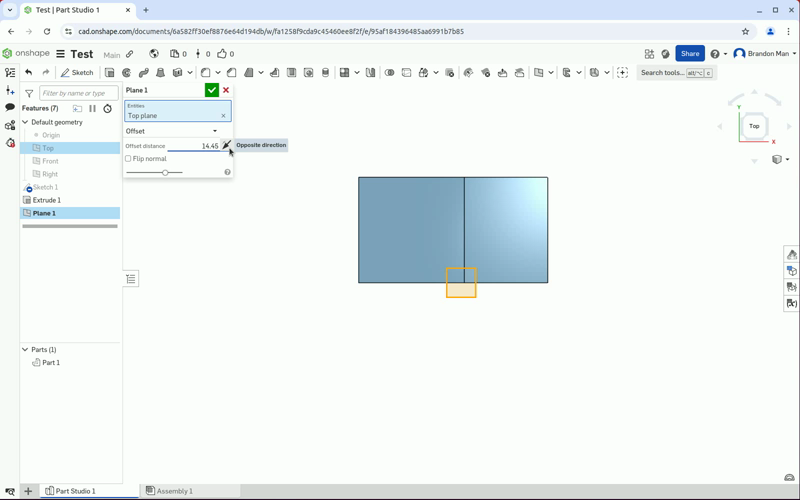
key(enter, 2)
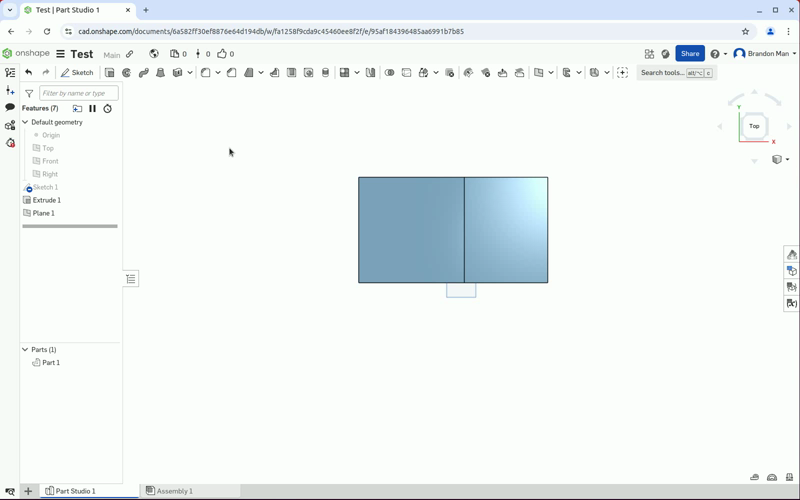
key(shift+s)
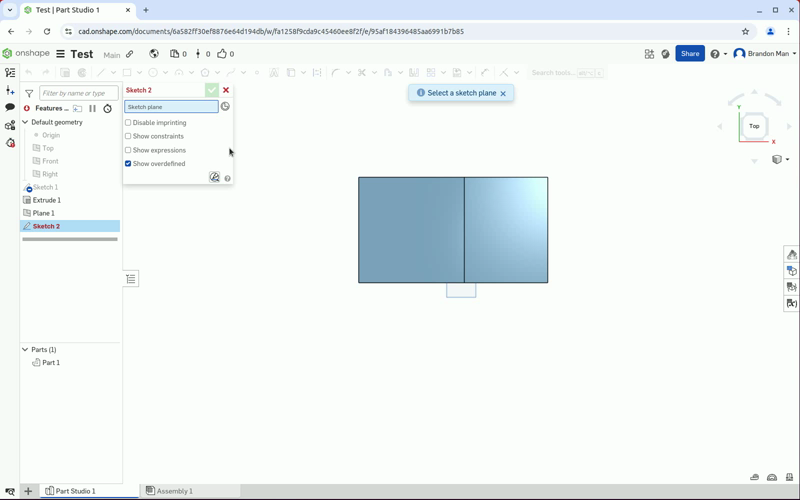
mouse_move(73, 215)
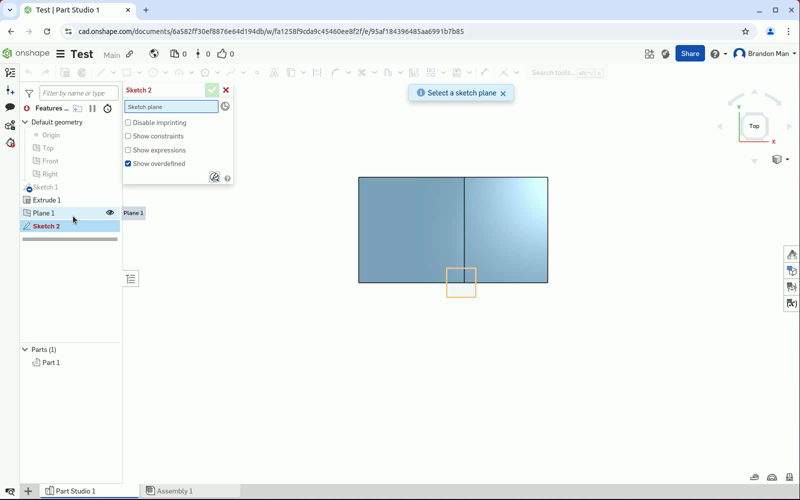
click(73, 215)
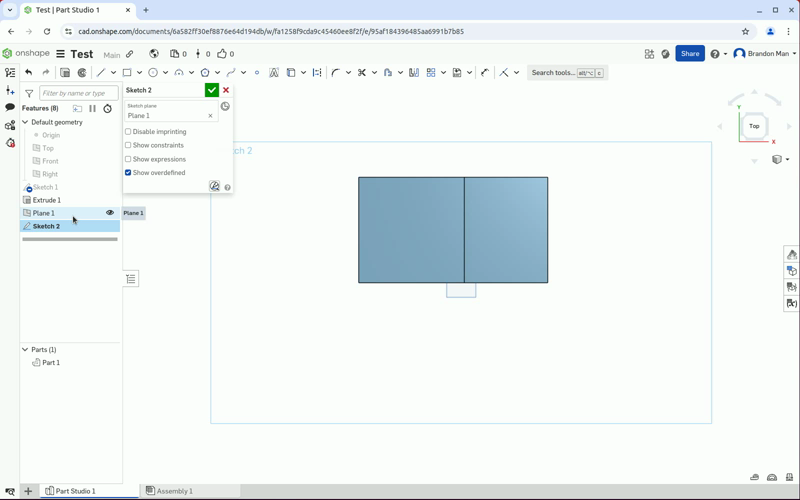
mouse_move(73, 352)
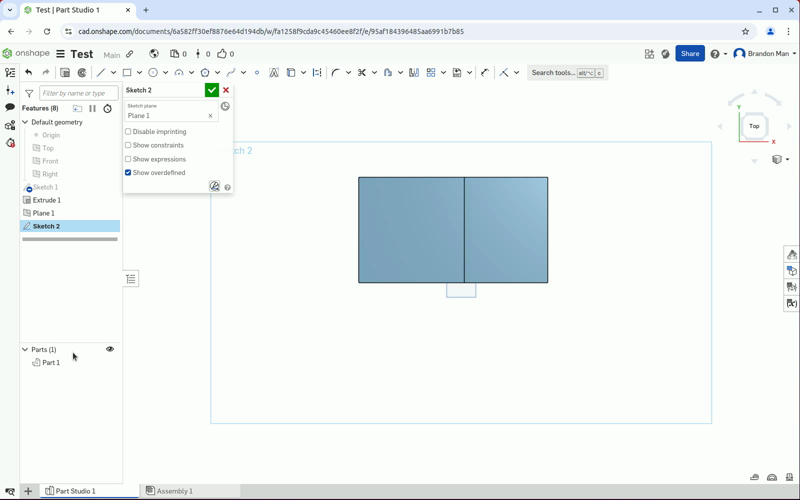
key(y)
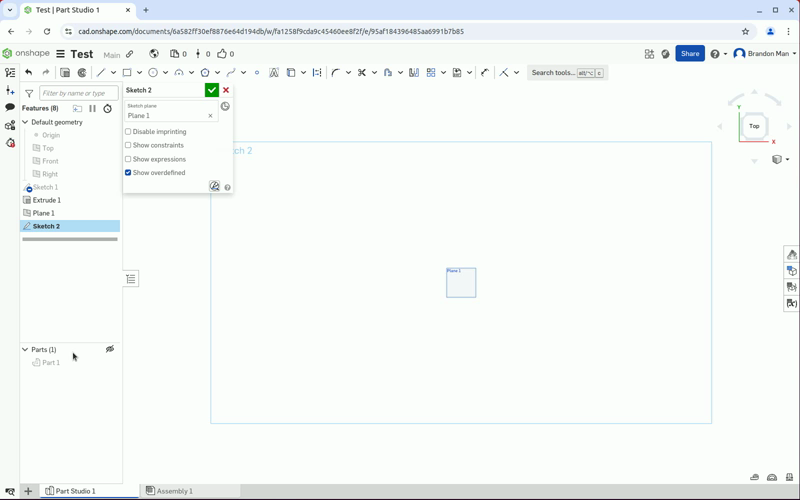
key(l)
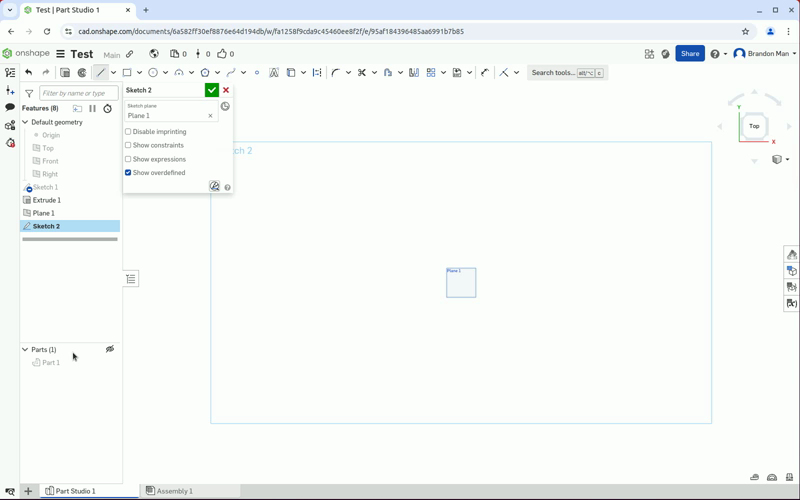
key_down(shift)
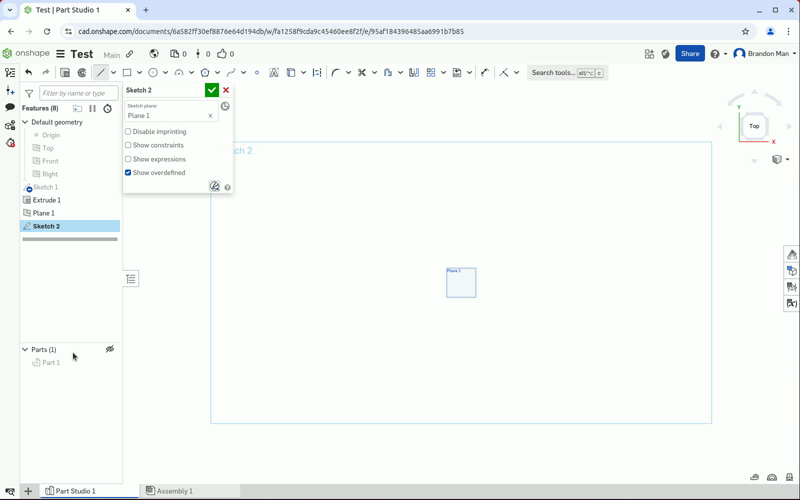
mouse_move(464, 219)
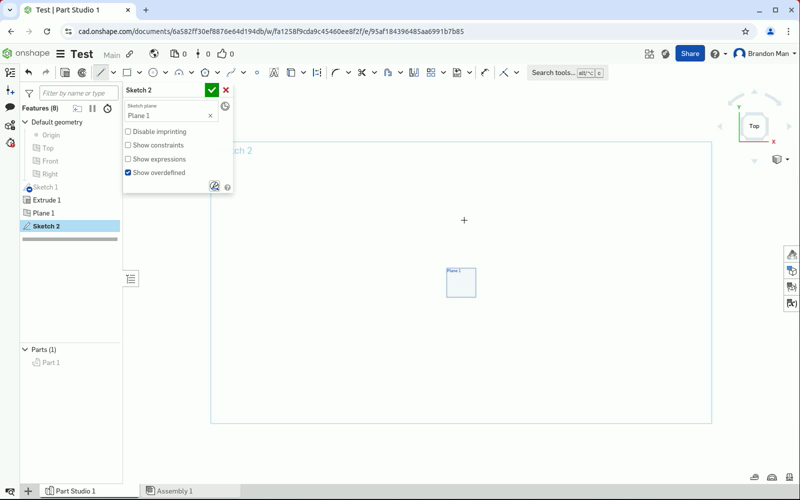
click(464, 219)
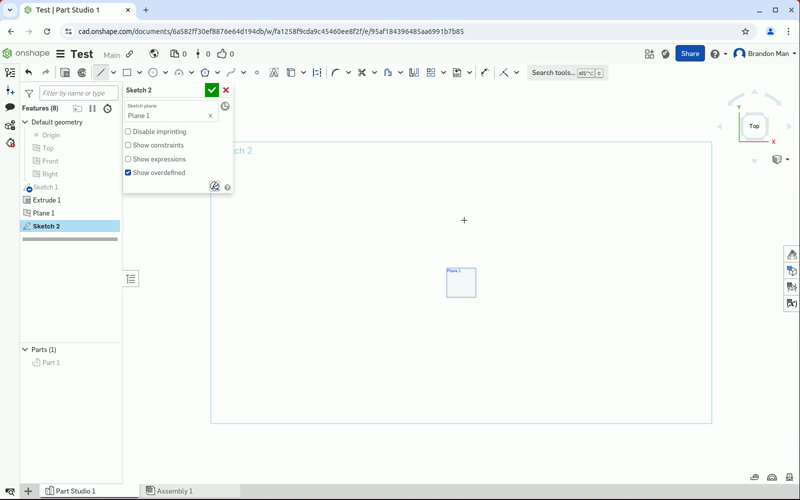
key_up(shift)
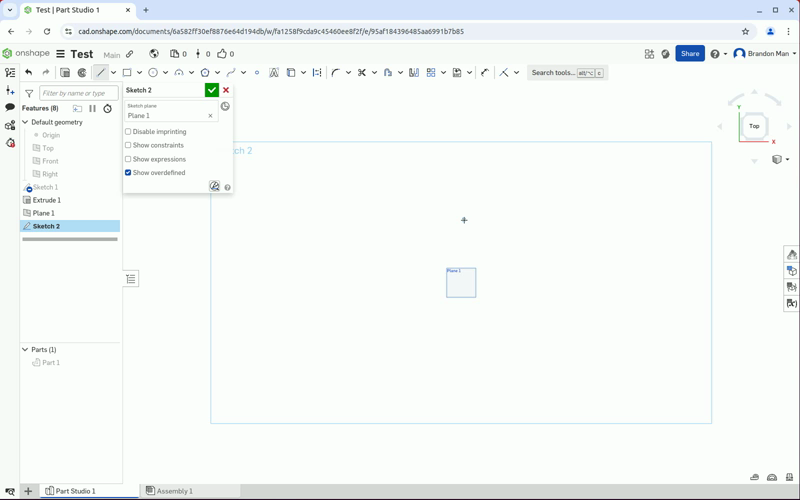
key_down(shift)
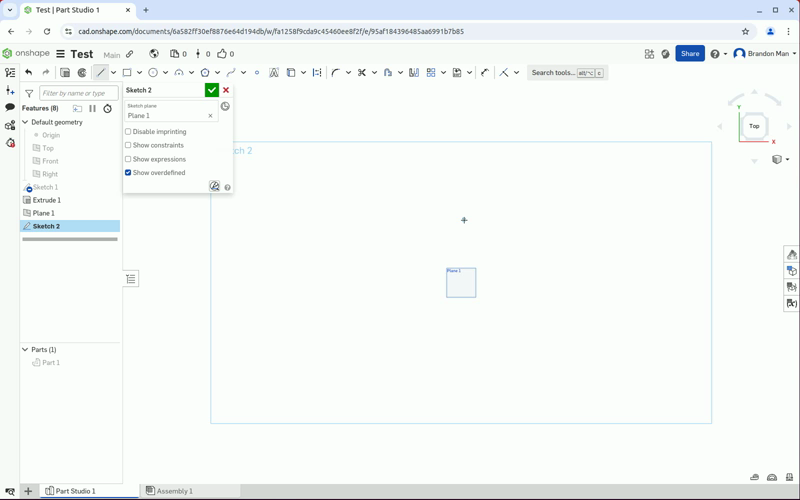
mouse_move(528, 219)
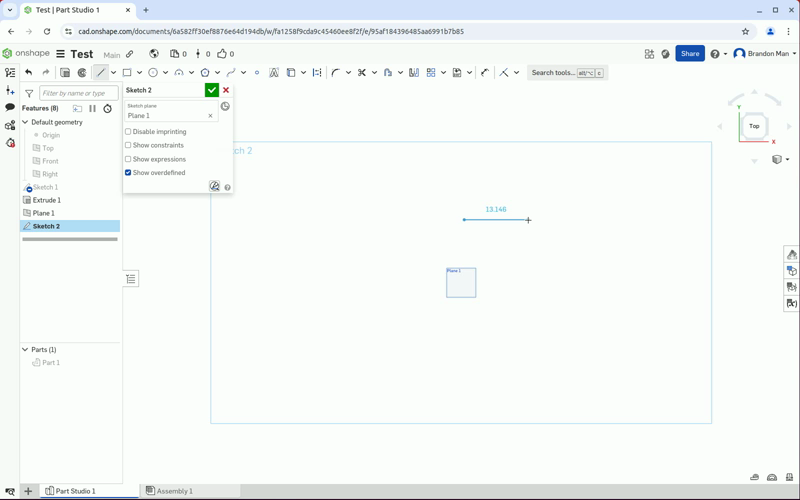
click(528, 219)
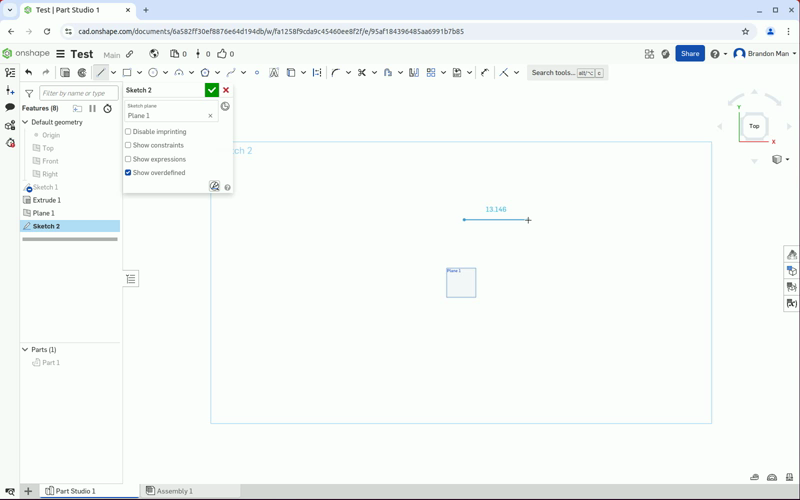
key_up(shift)
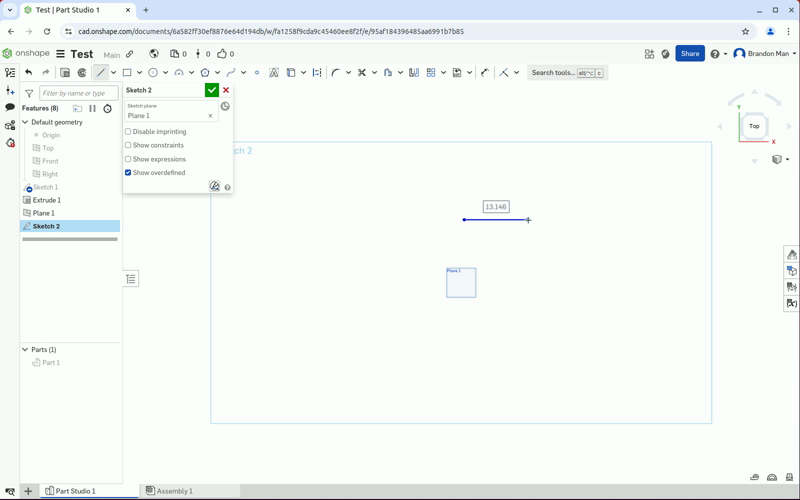
key_down(shift)
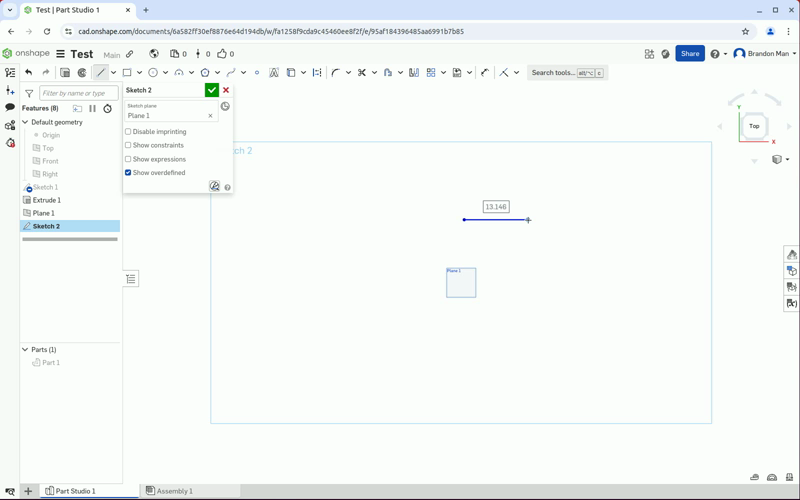
mouse_move(558, 219)
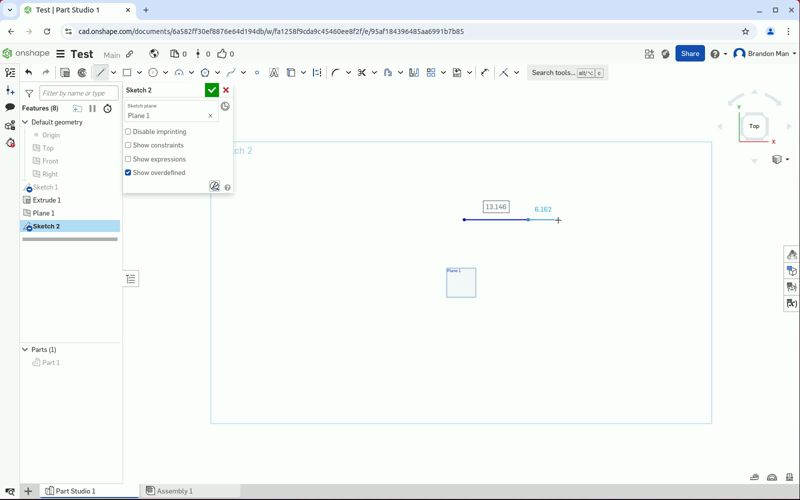
mouse_move(528, 177)
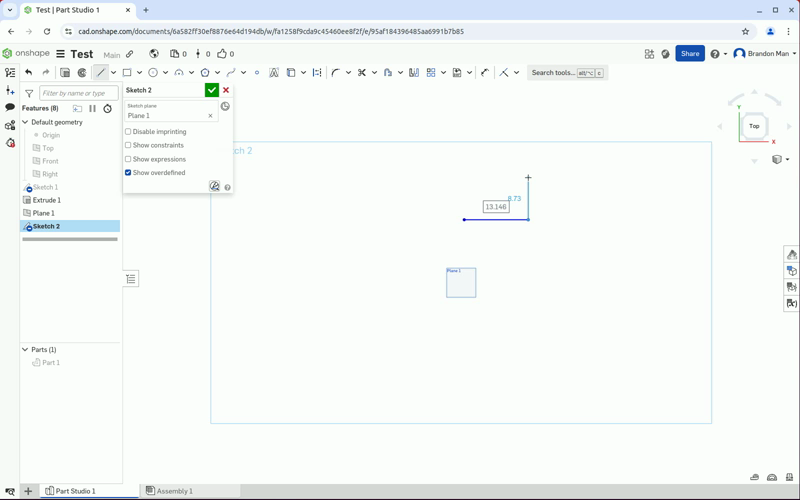
click(528, 177)
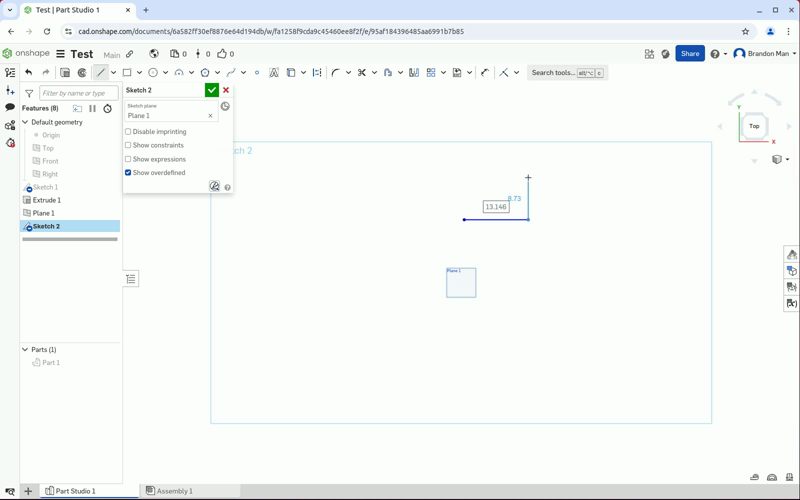
key_up(shift)
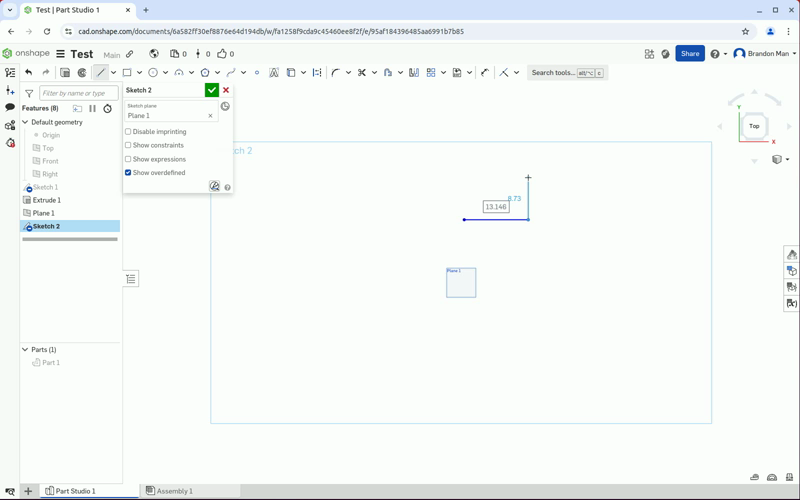
key_down(shift)
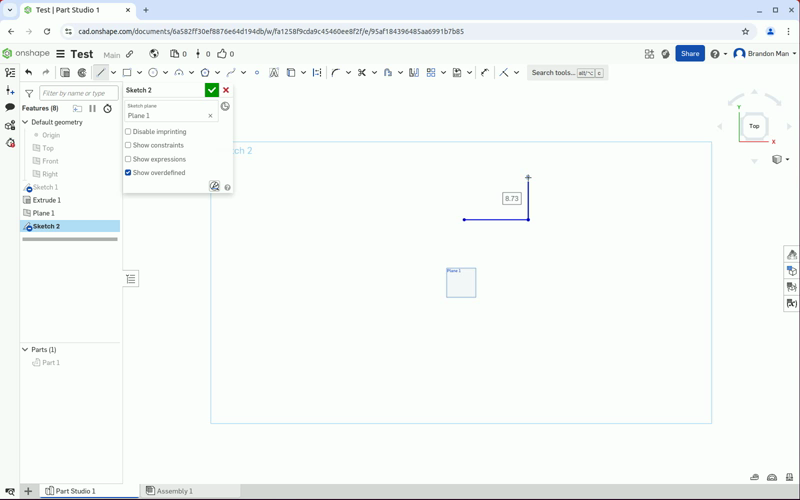
mouse_move(464, 177)
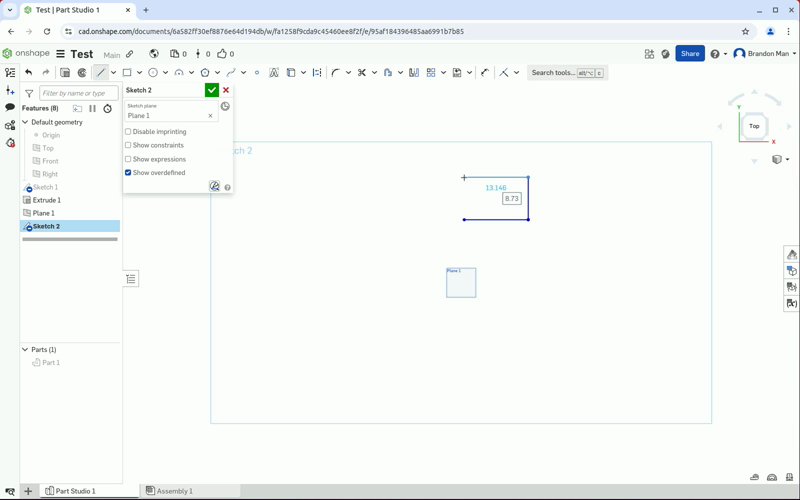
click(464, 177)
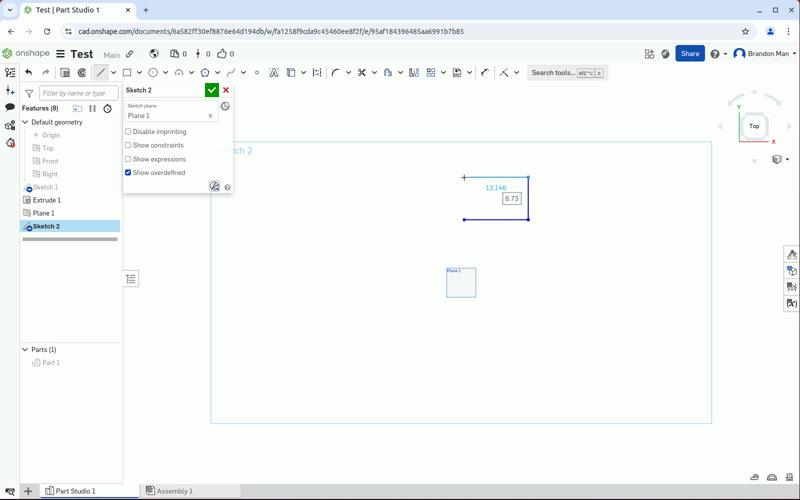
key_up(shift)
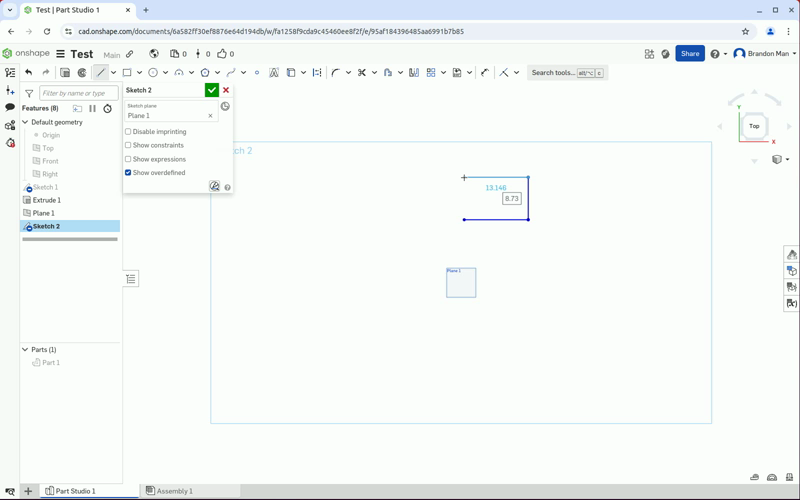
mouse_move(494, 177)
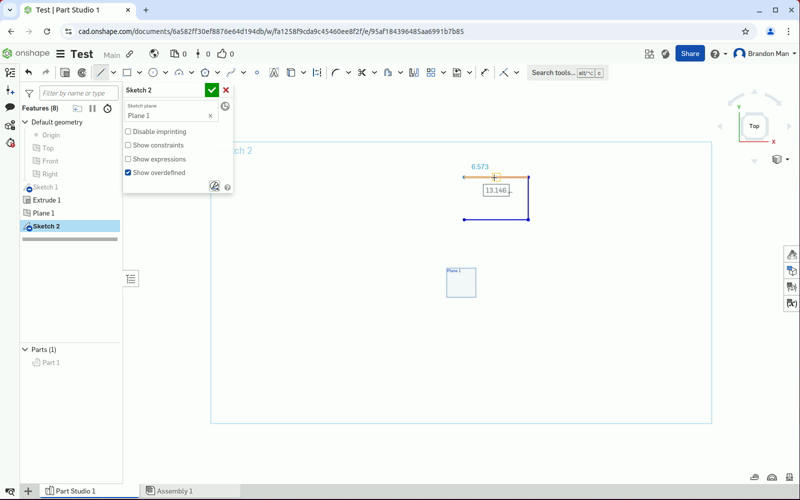
key_down(shift)
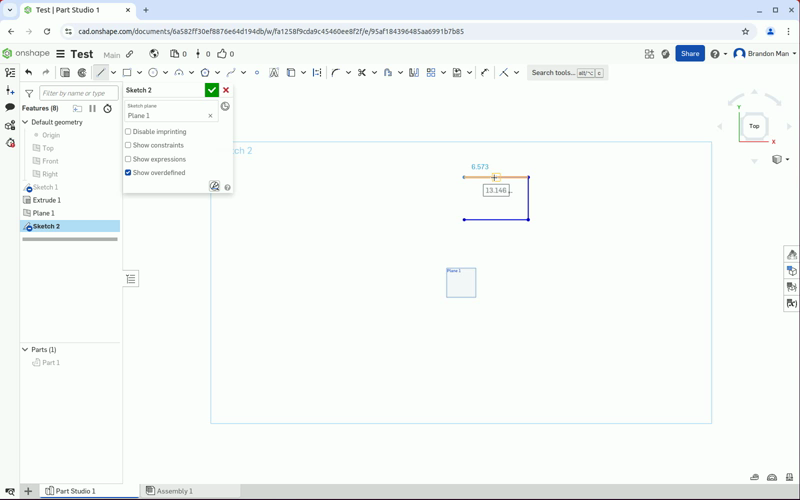
mouse_move(464, 219)
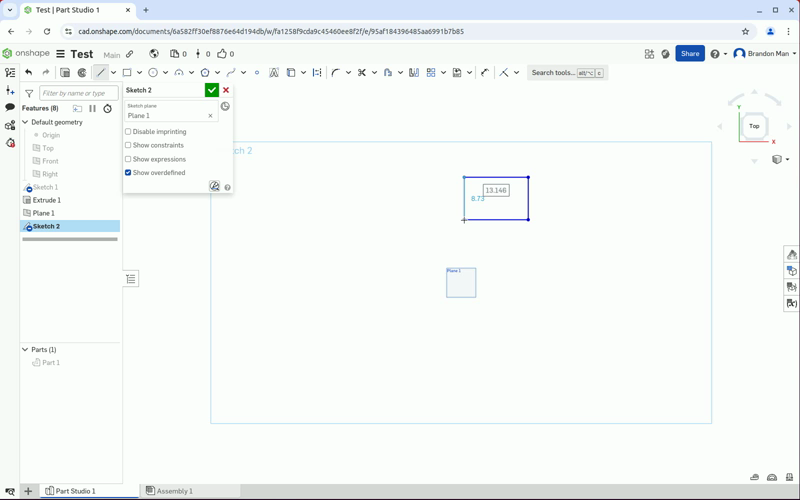
key_up(shift)
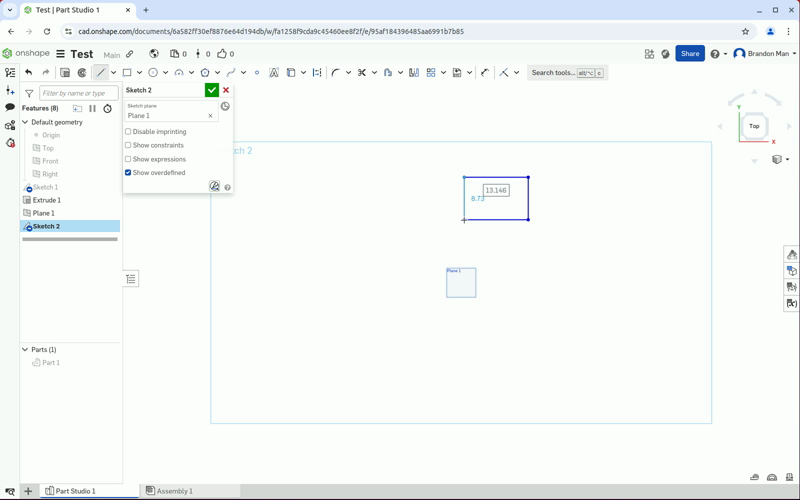
click(464, 219)
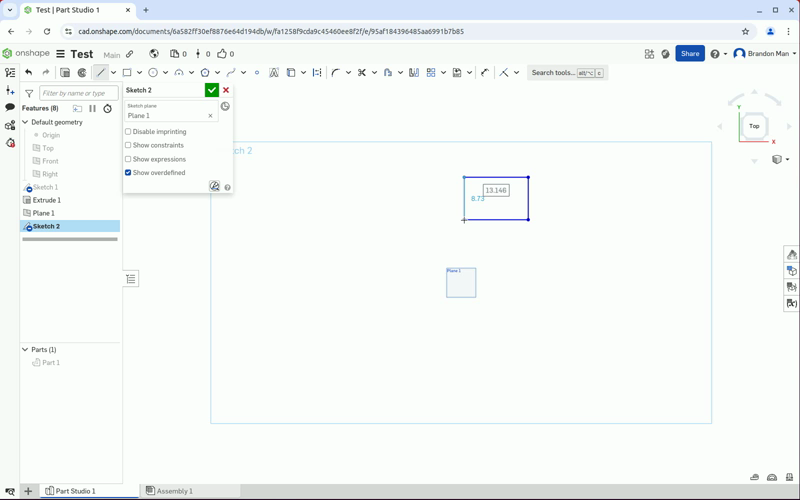
key(esc)
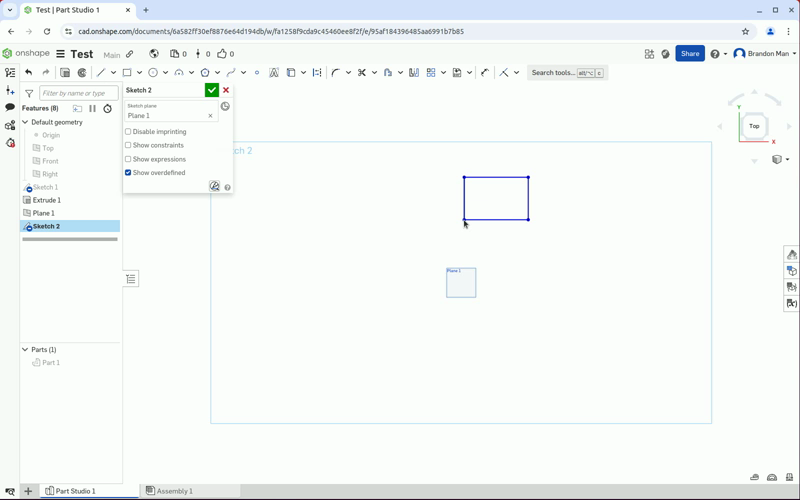
mouse_move(522, 188)
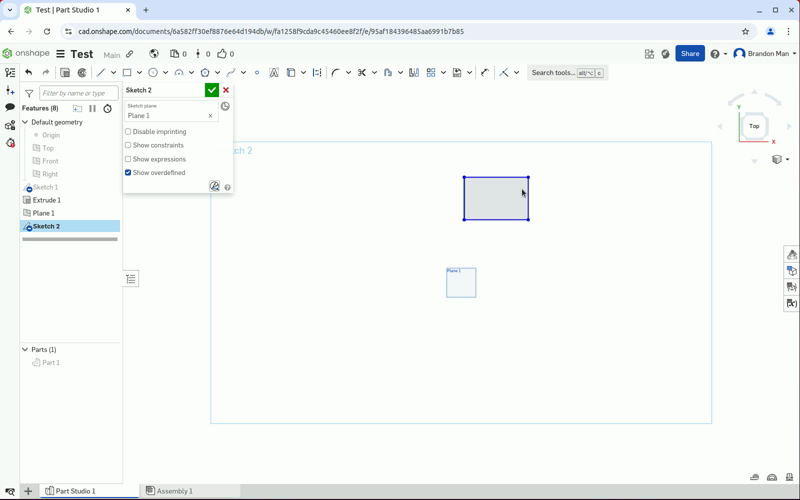
click(522, 188)
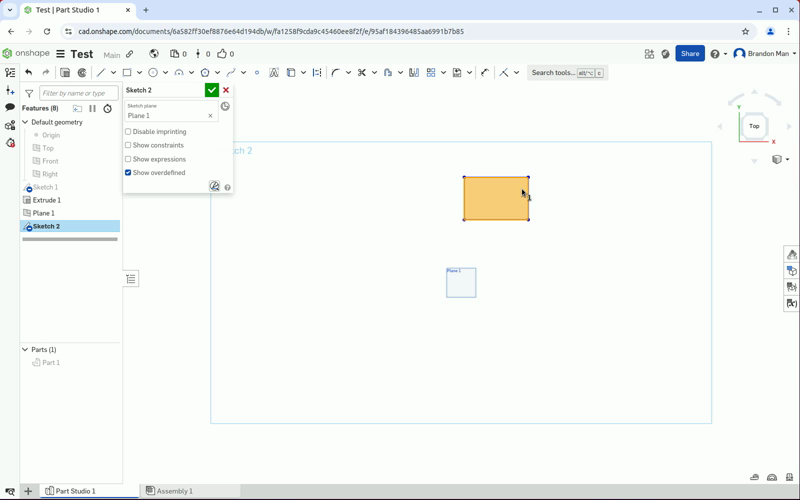
mouse_move(73, 352)
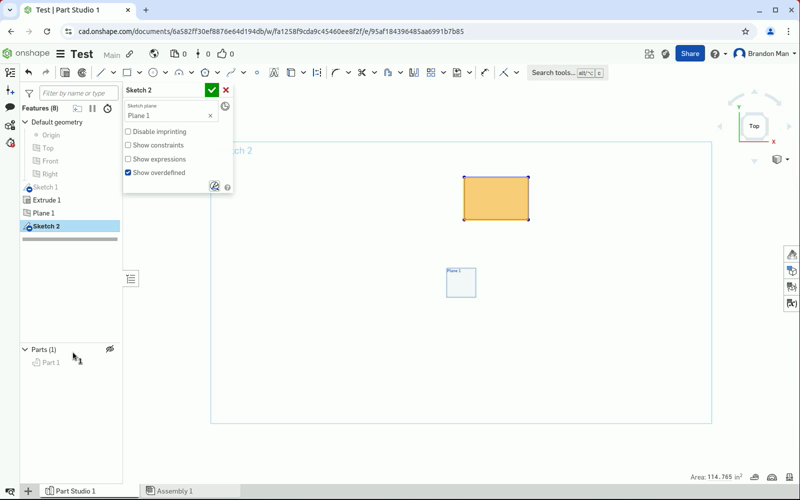
key(shift+y)
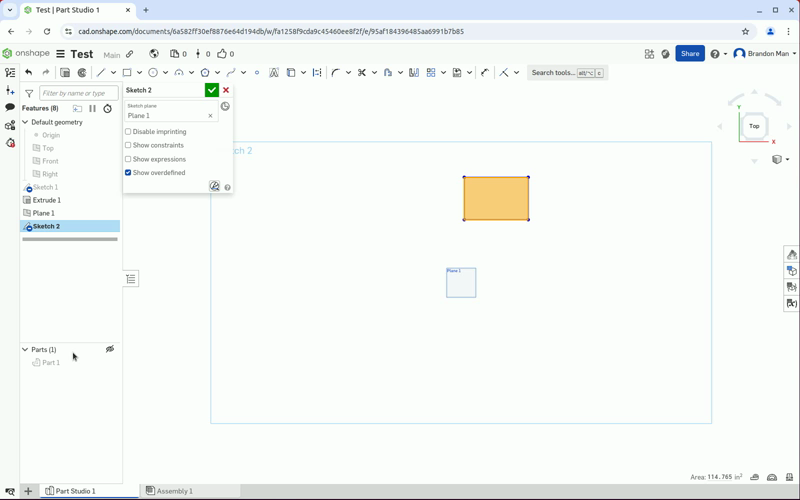
key(shift+e)
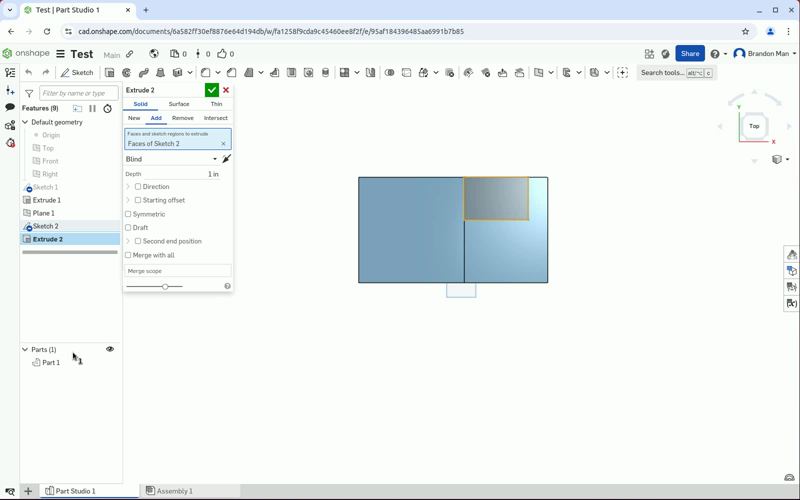
mouse_move(143, 106)
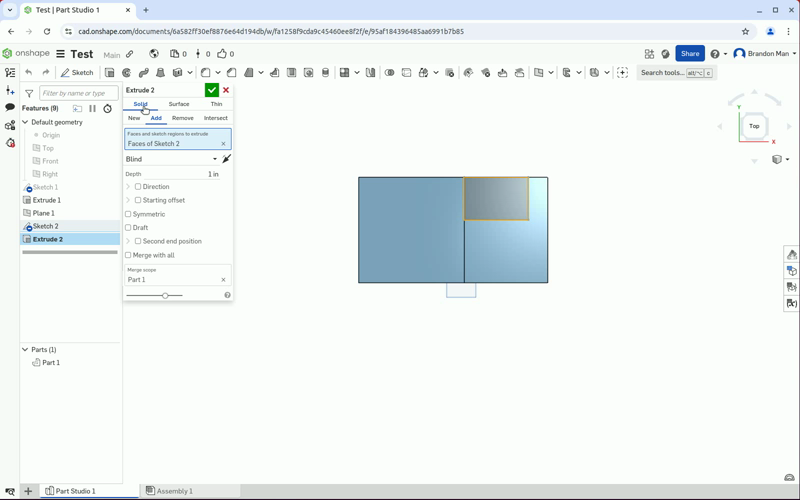
click(143, 106)
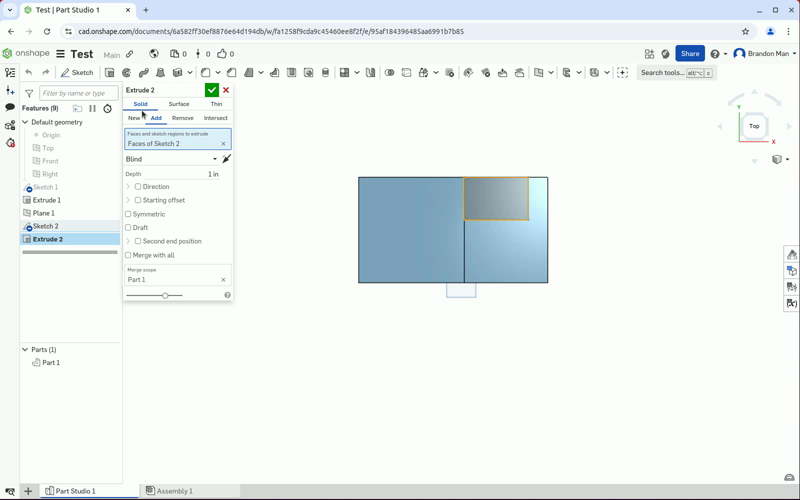
mouse_move(137, 120)
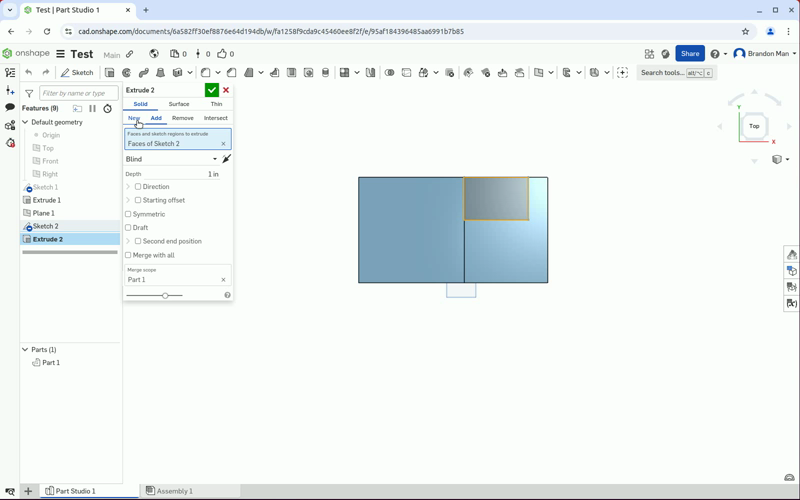
click(137, 120)
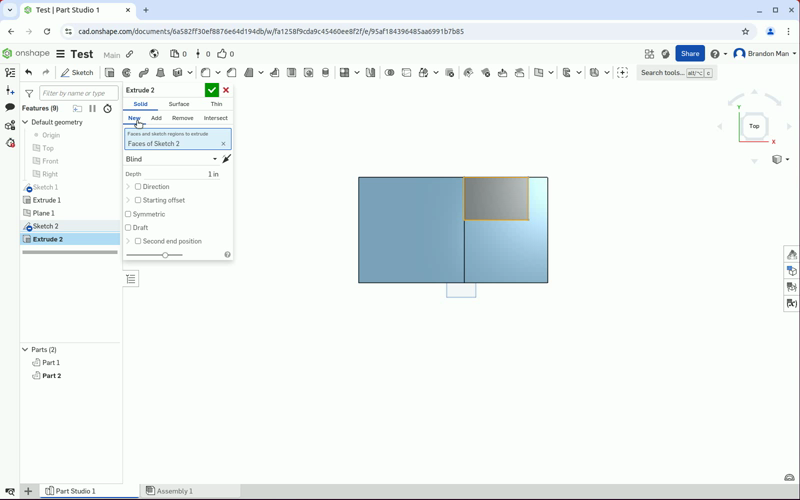
key(tab, 4)
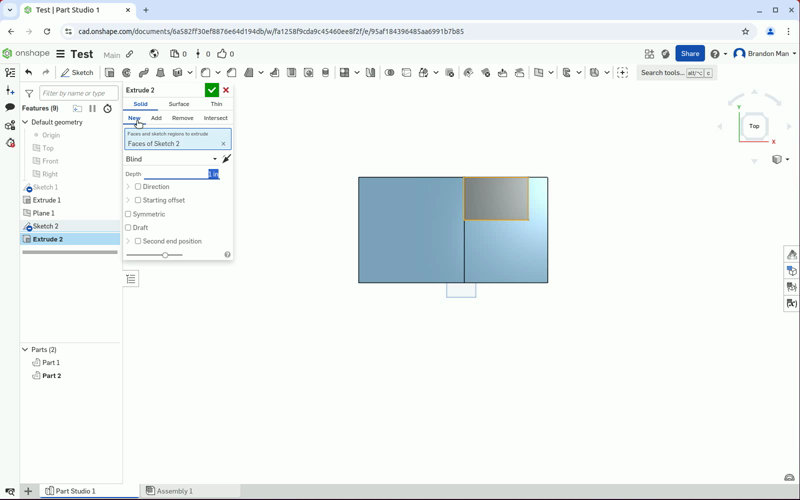
text(17.331)
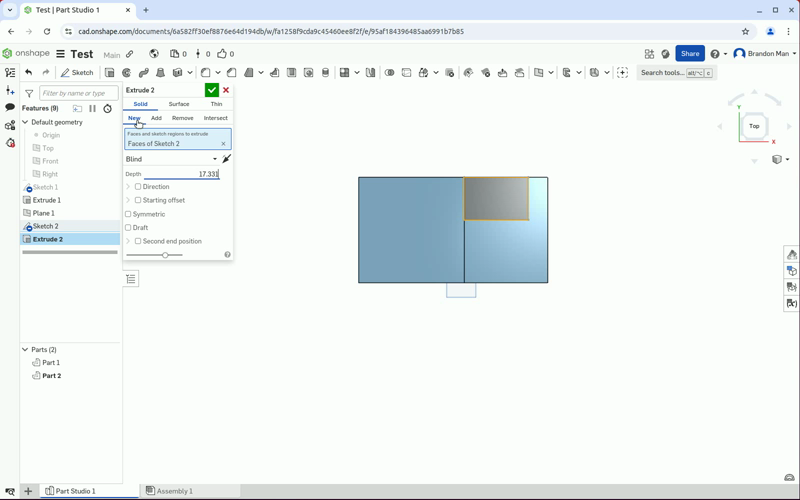
key(enter)
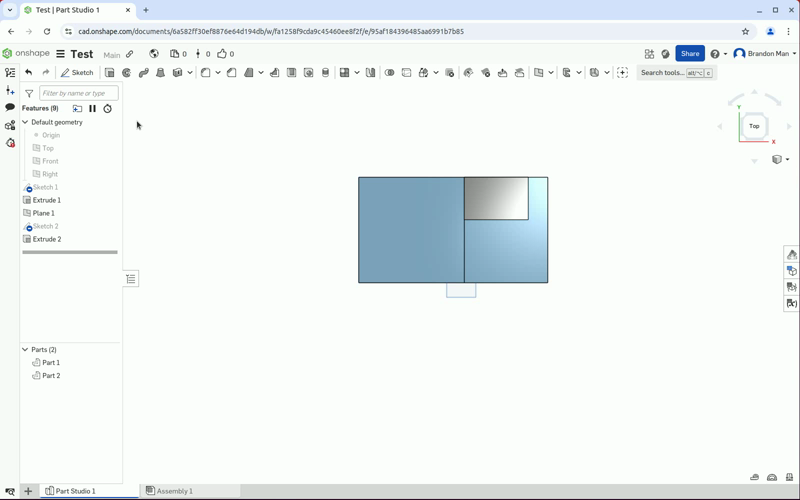
key(shift+h)
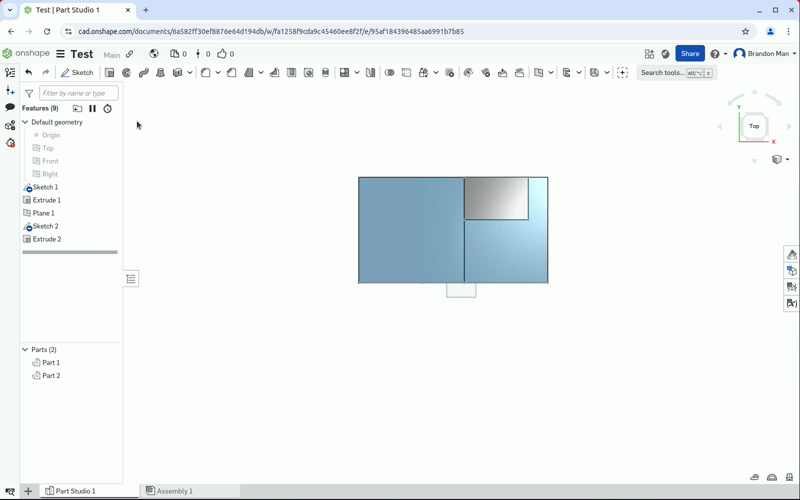
key(shift+h)
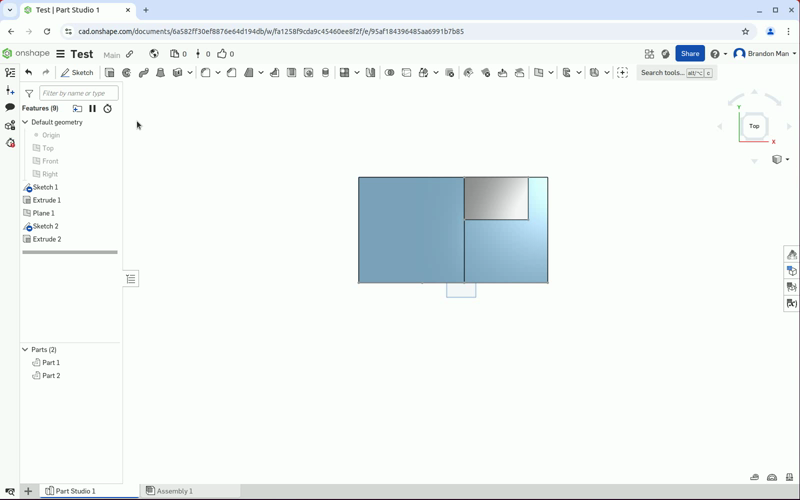
key(shift+7)
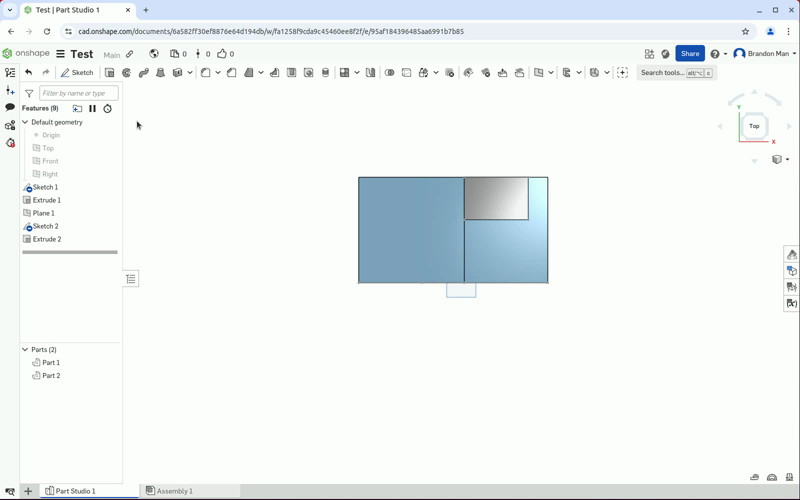
key(up, 3)
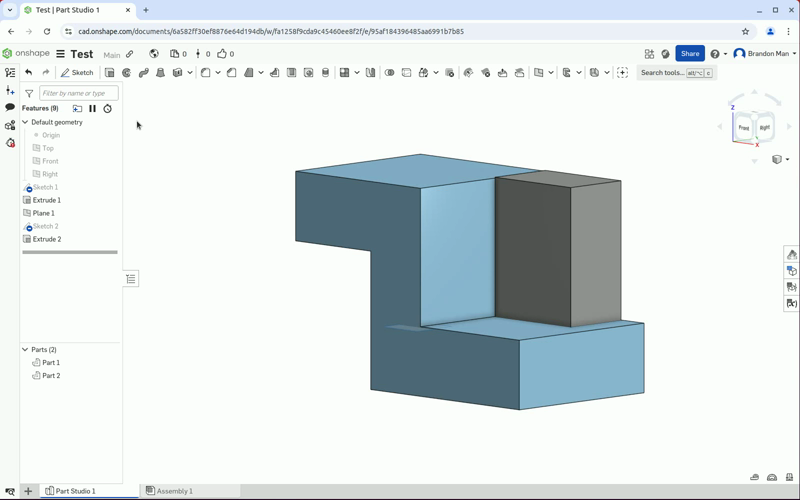
key(left, 3)
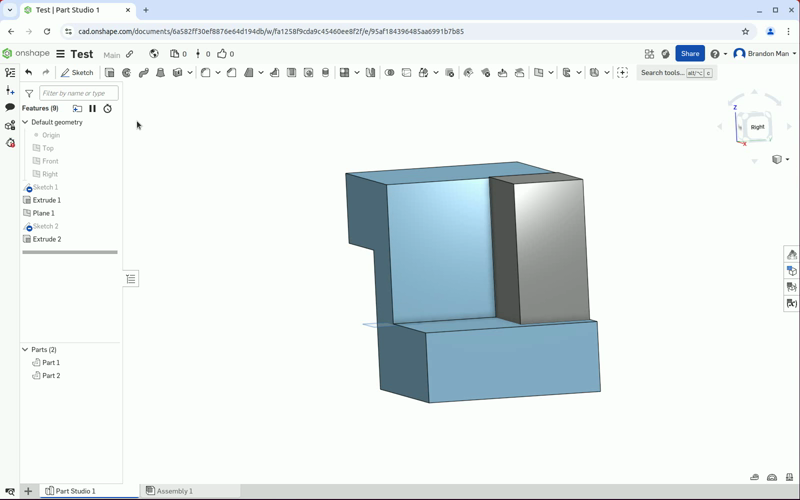
key(right, 3)
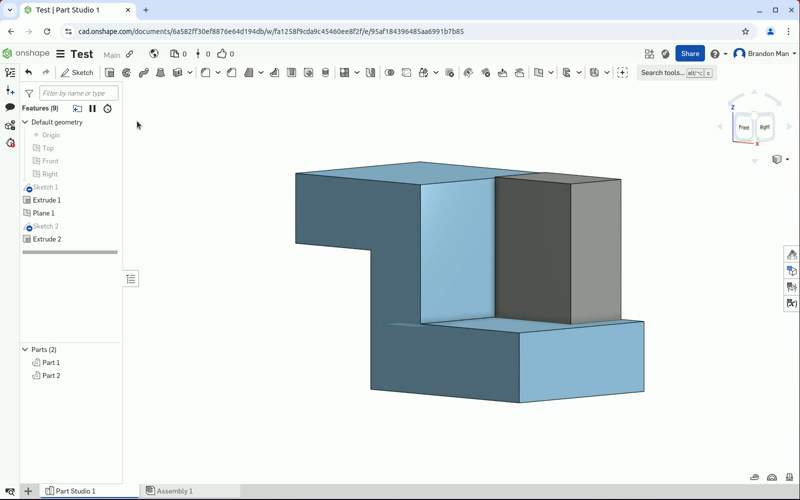
key(down, 3)
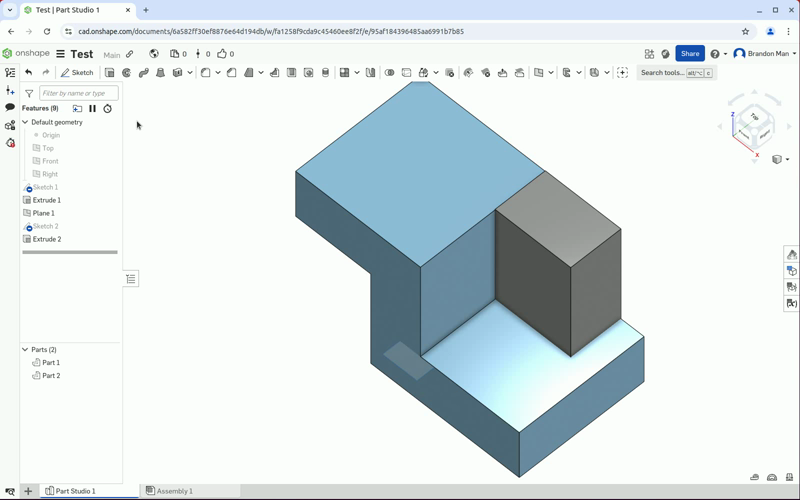
mouse_move(73, 189)
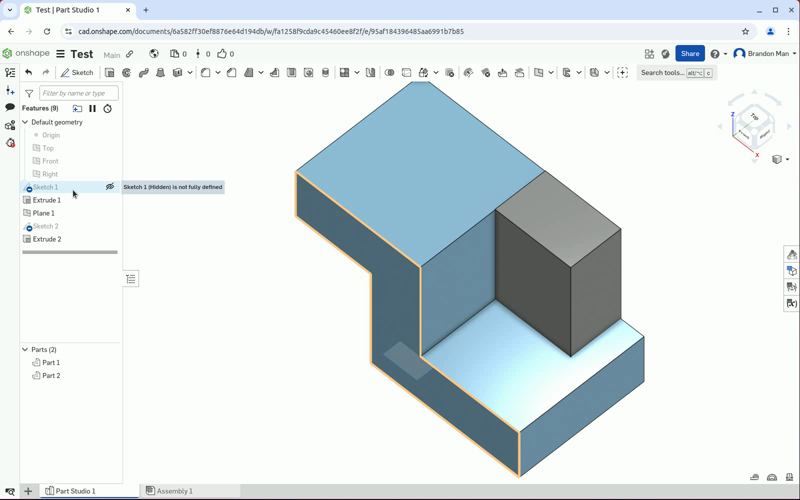
click(73, 189)